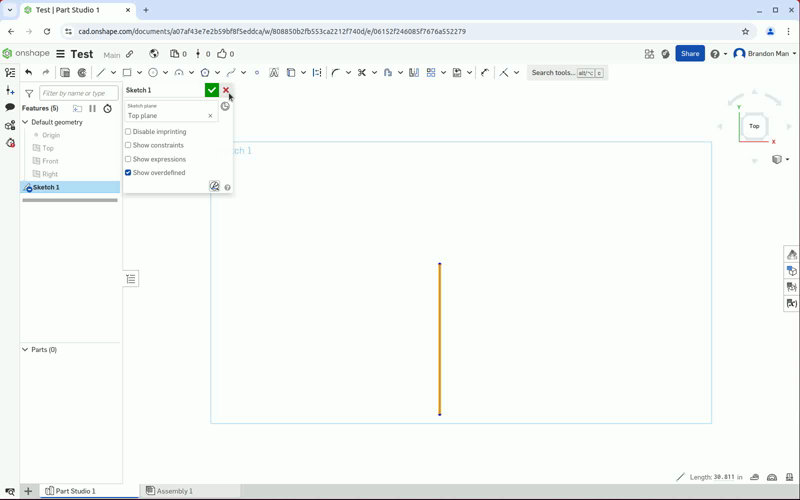
key(shift+h)
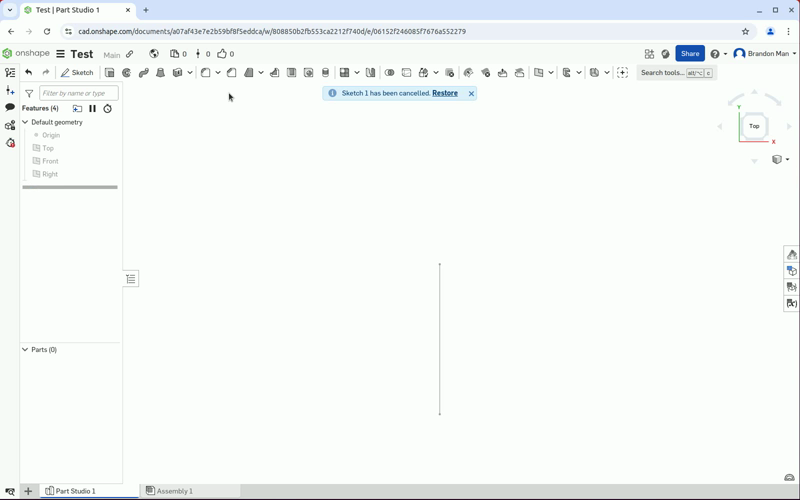
mouse_move(73, 352)
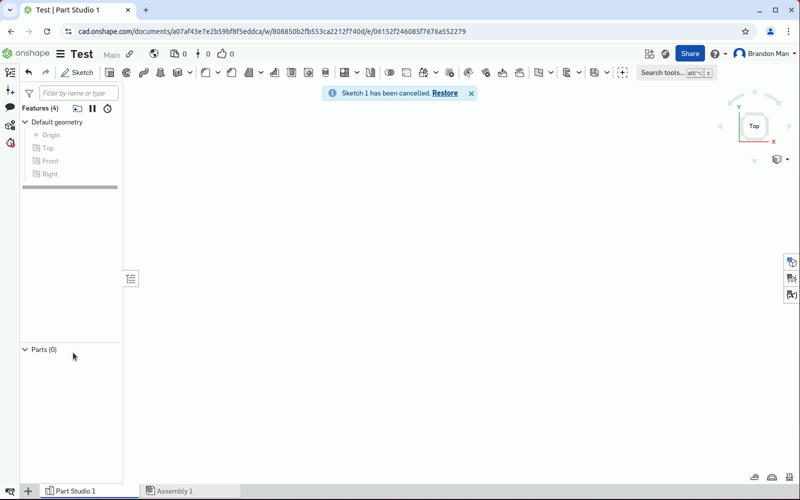
key(y)
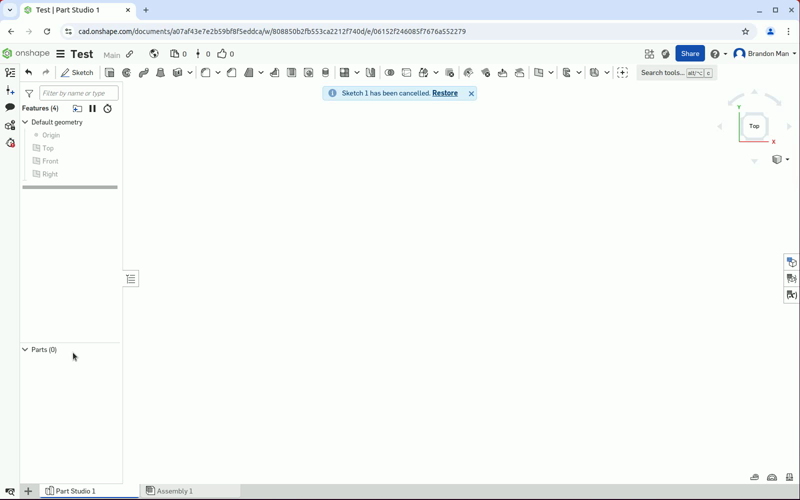
key(shift+p)
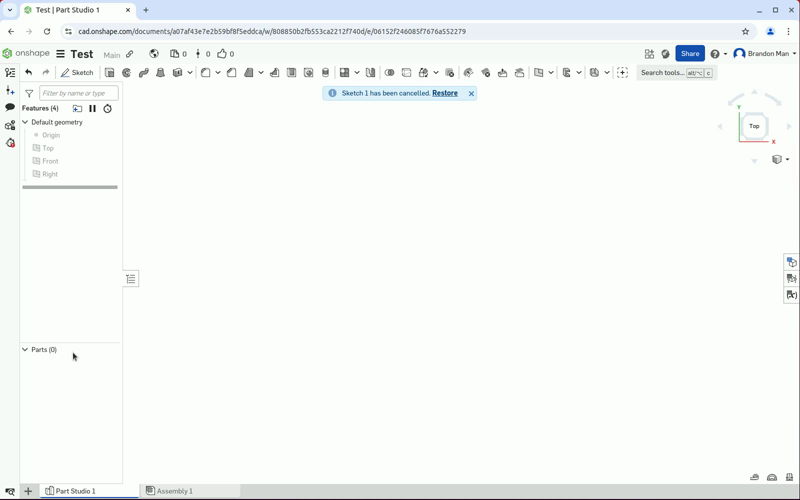
key(space)
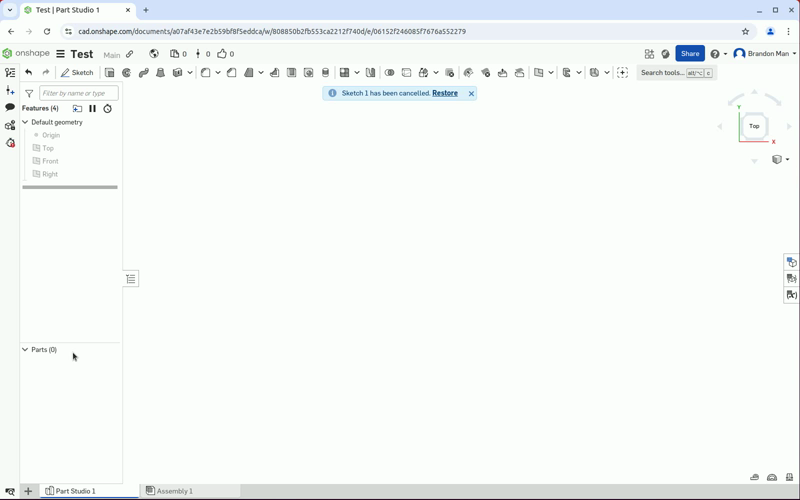
key_down(shift)
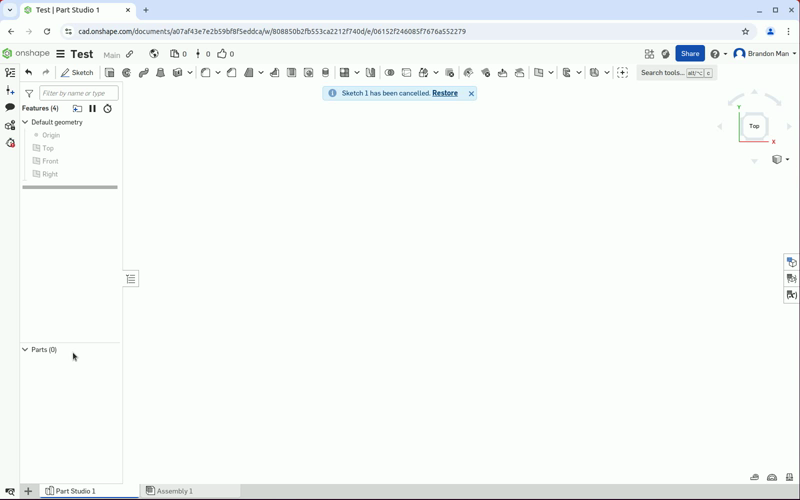
key(up)
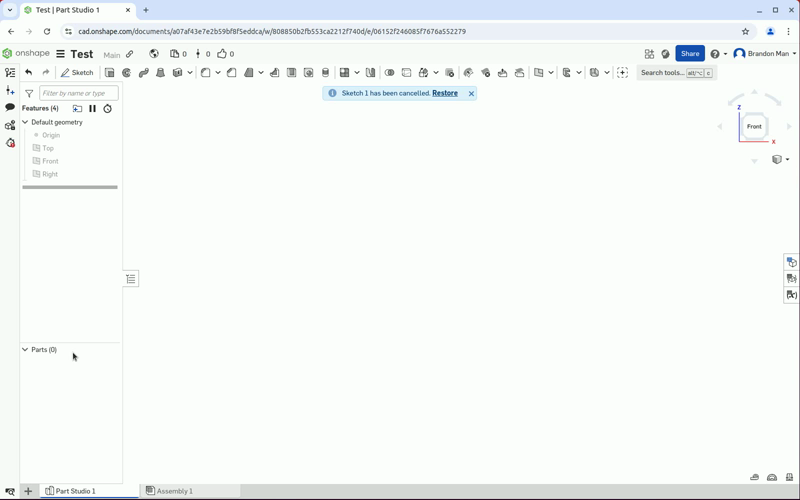
key_up(shift)
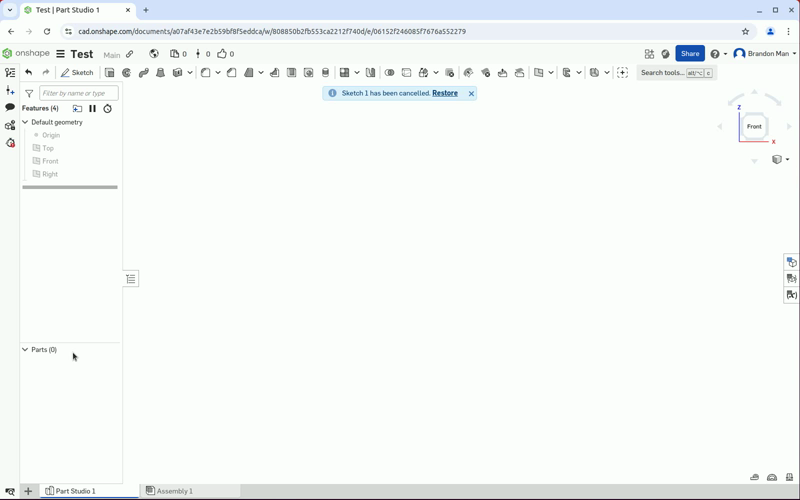
key(space)
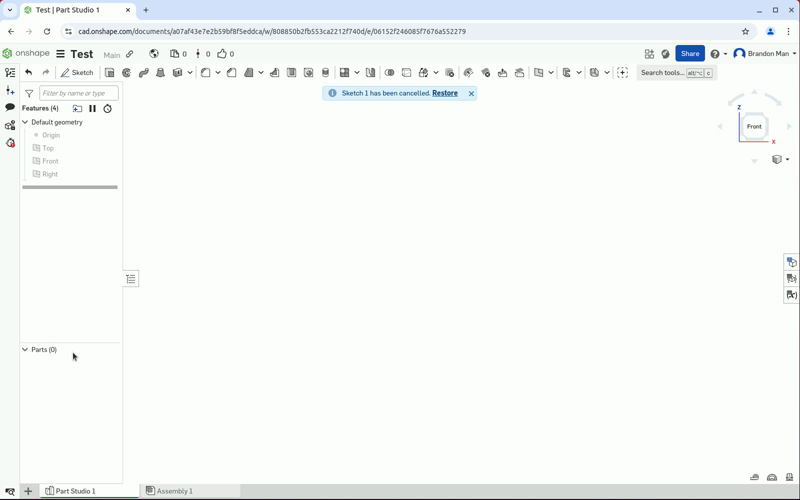
key_down(shift)
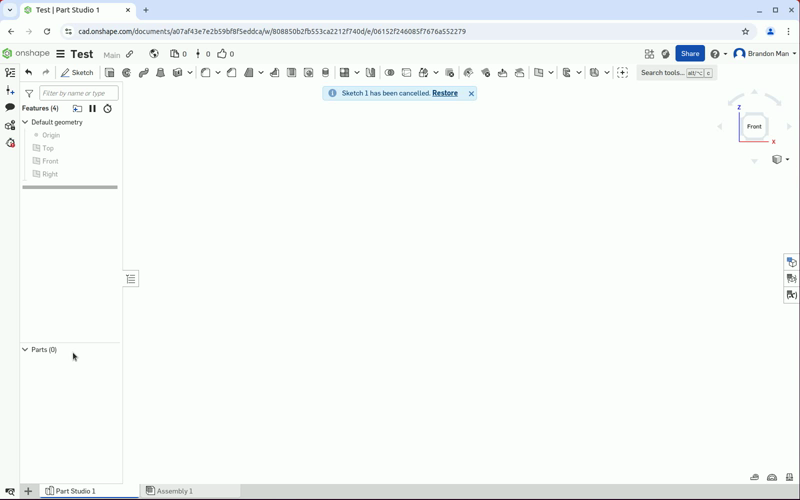
key(left)
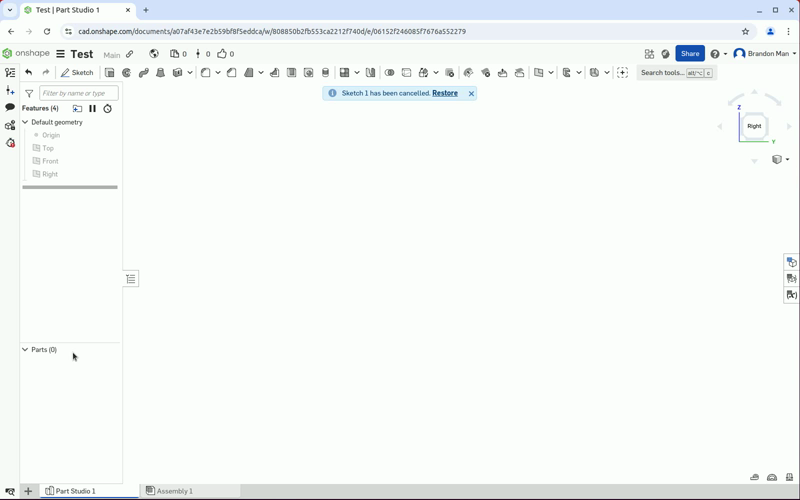
key_up(shift)
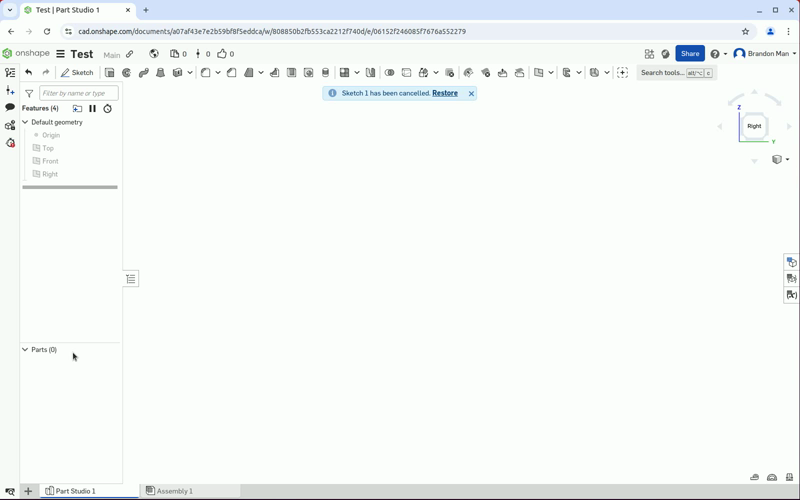
mouse_move(73, 352)
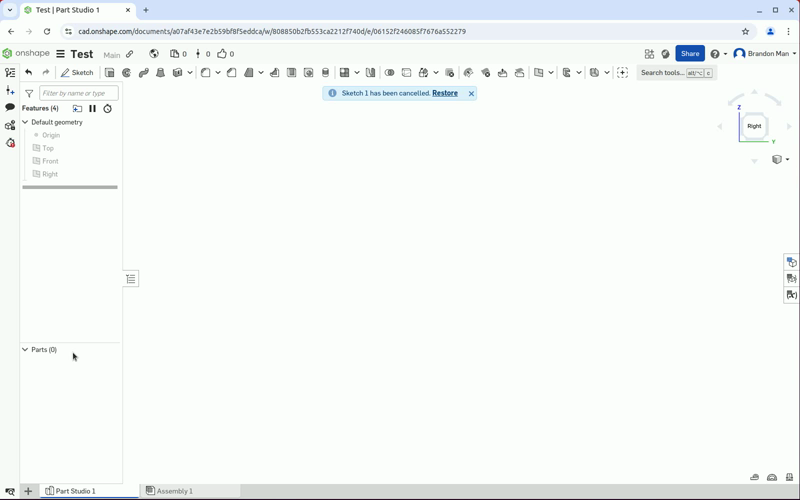
key(shift+y)
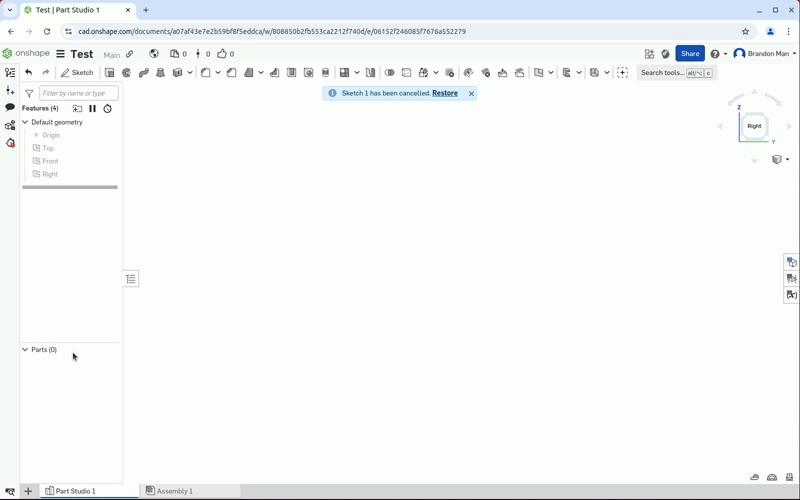
key(shift+s)
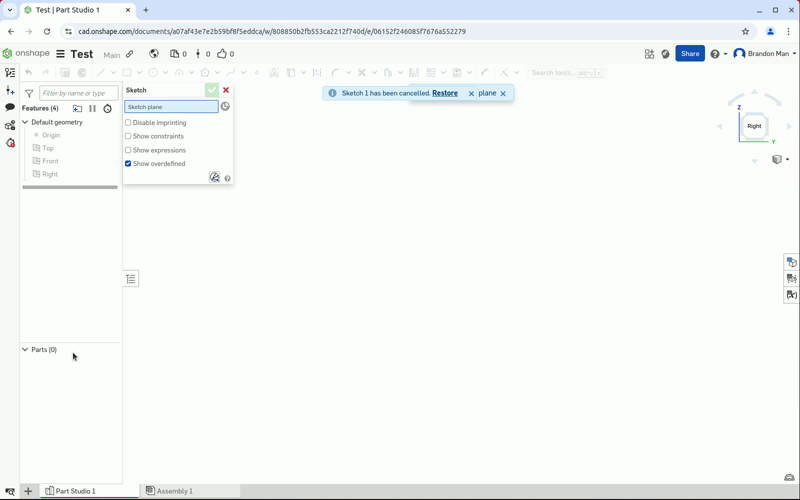
mouse_move(73, 176)
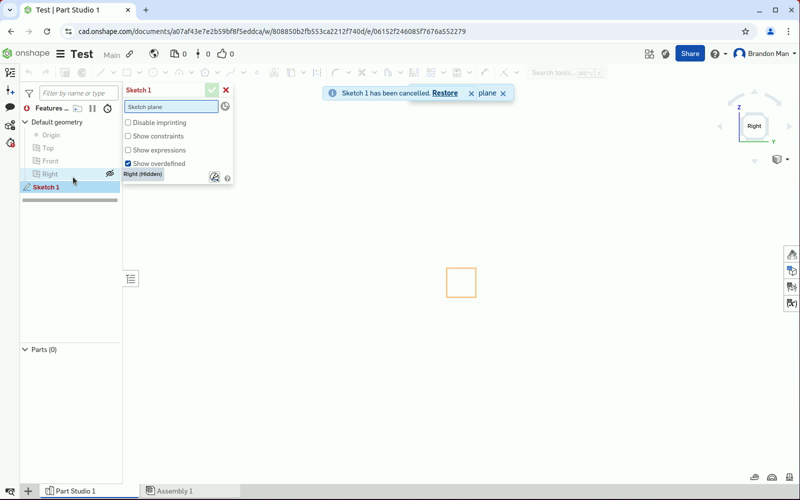
click(73, 176)
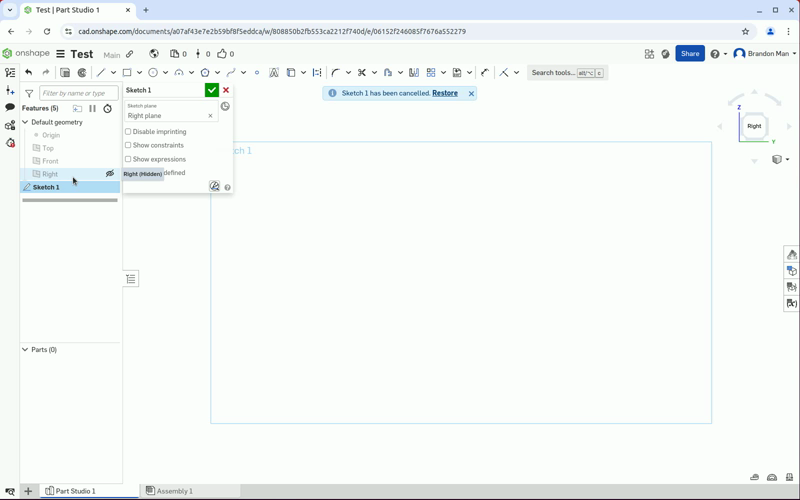
mouse_move(73, 352)
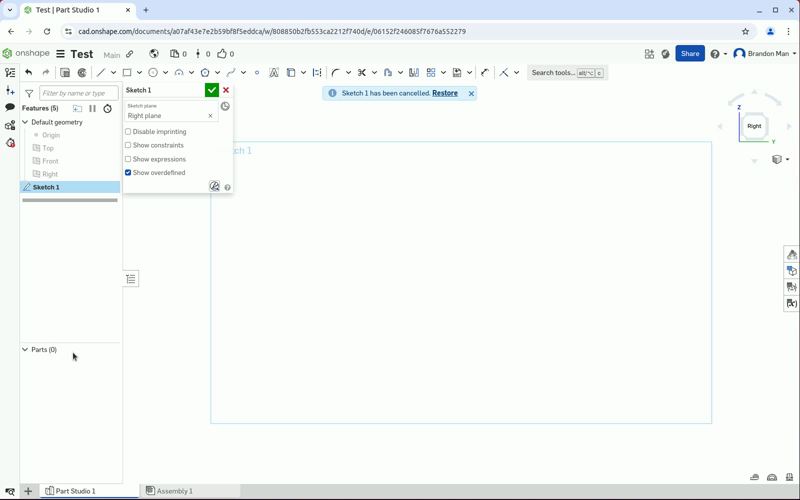
key(y)
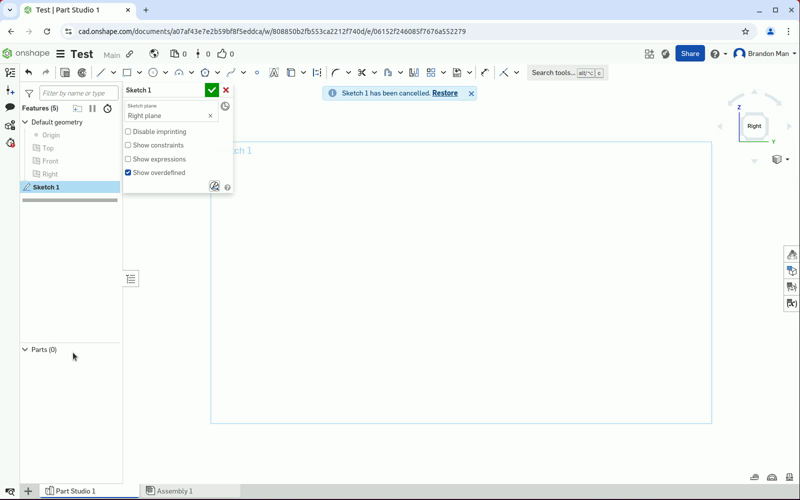
key(l)
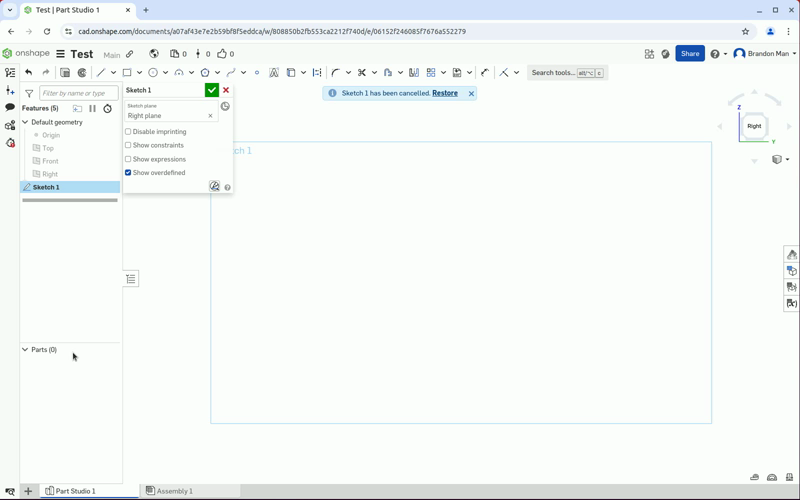
key_down(shift)
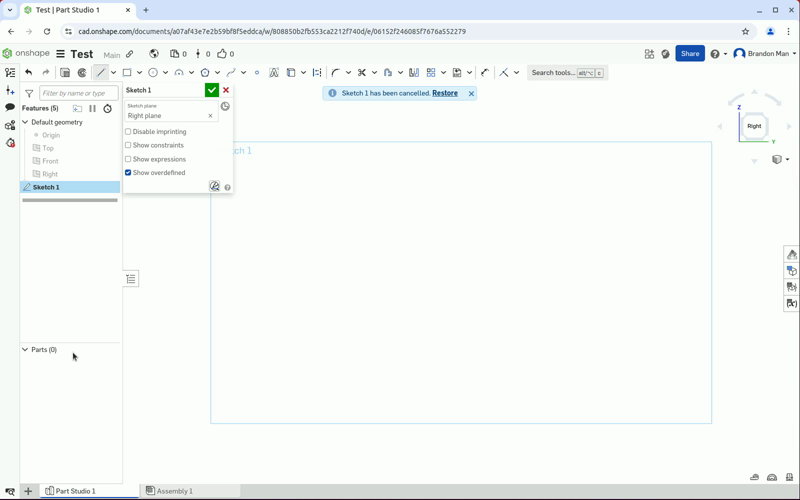
mouse_move(460, 292)
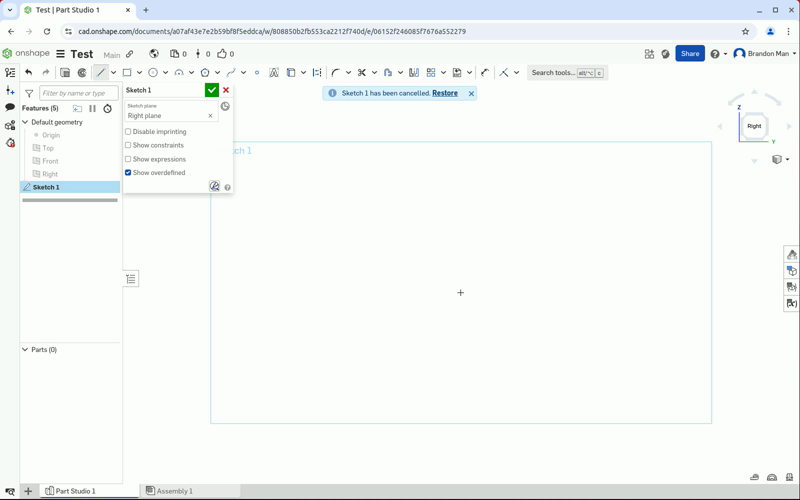
click(460, 292)
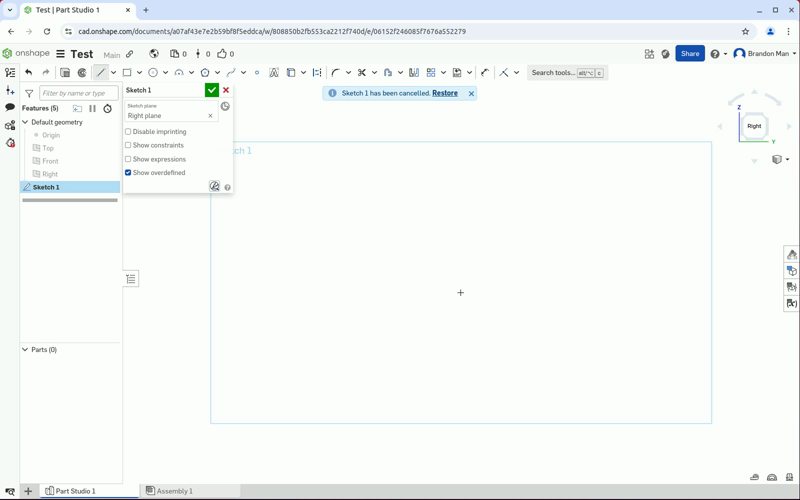
key_up(shift)
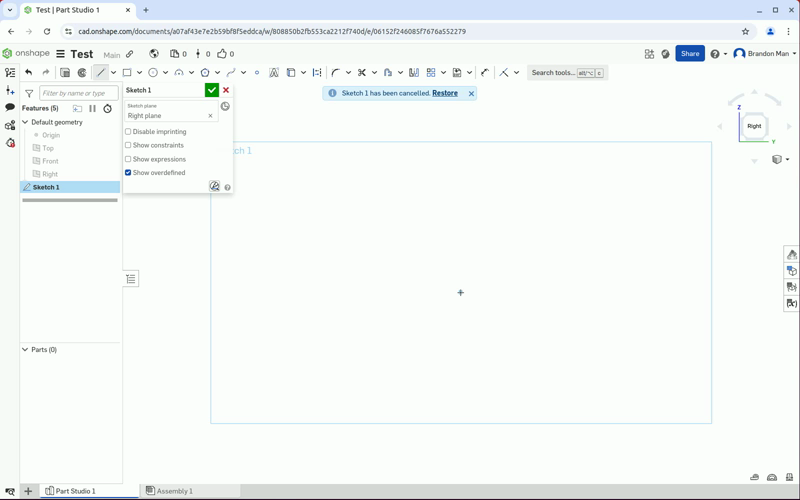
key_down(shift)
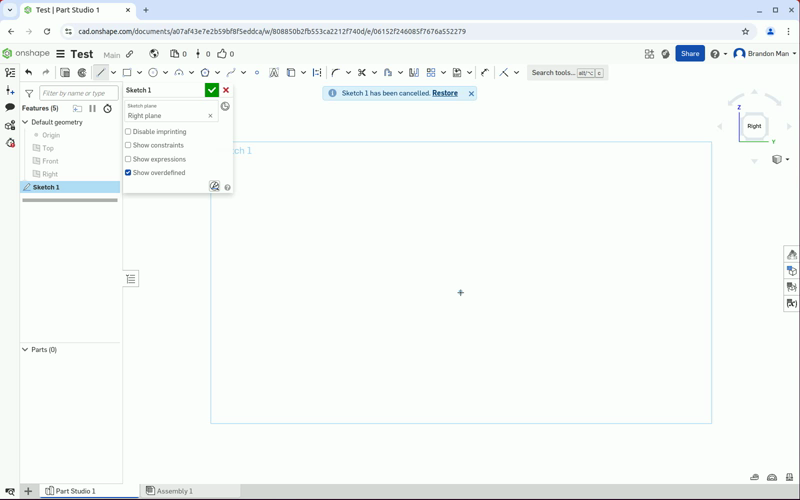
mouse_move(573, 292)
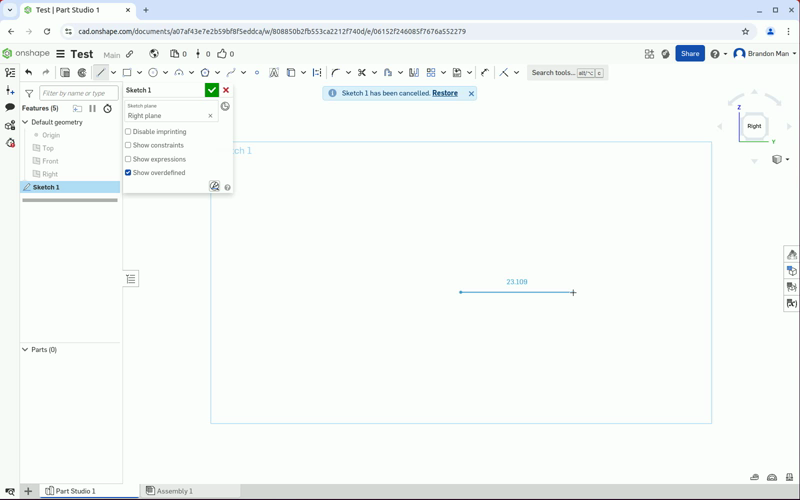
click(573, 292)
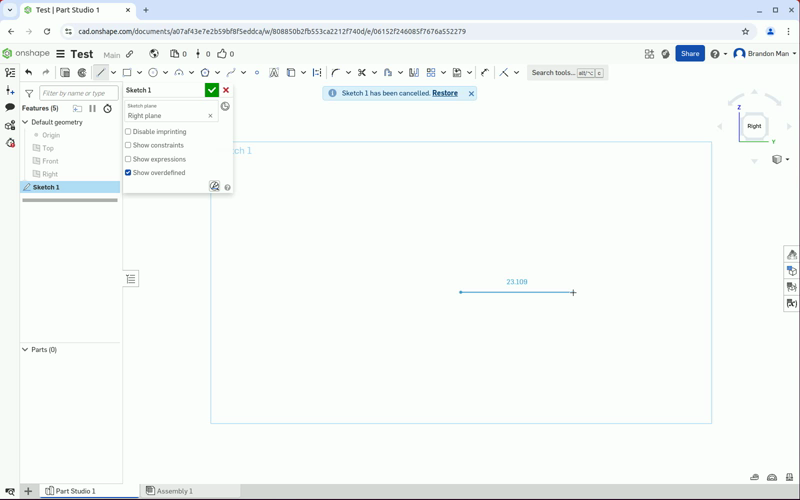
key_up(shift)
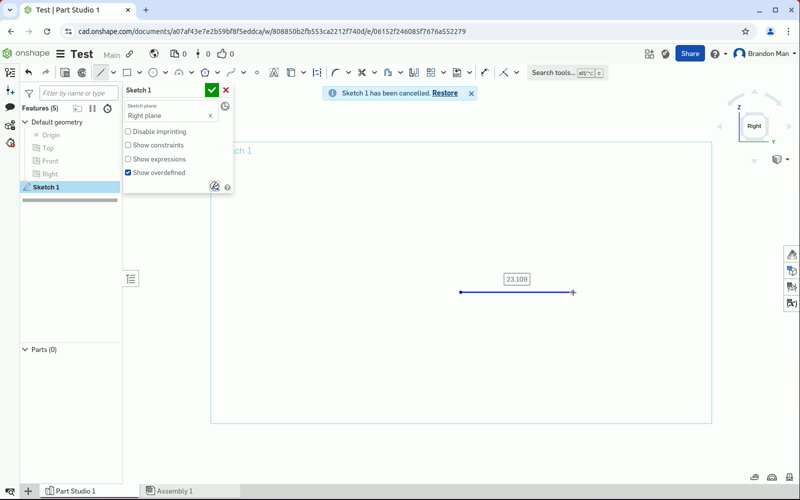
key_down(shift)
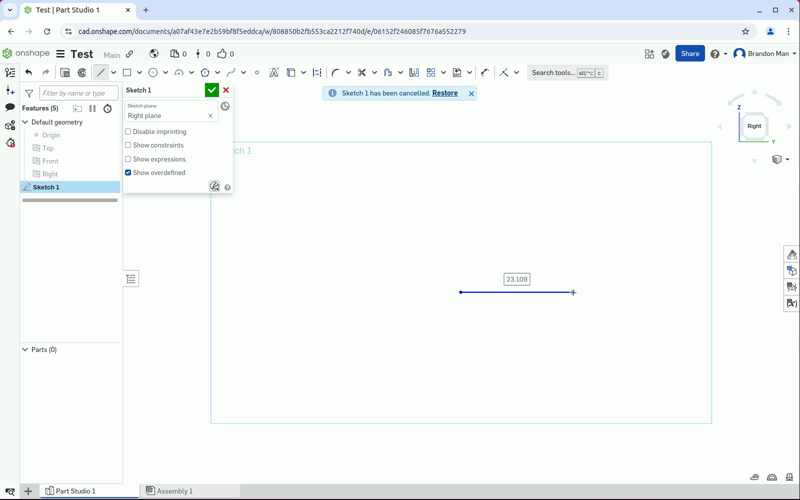
mouse_move(589, 292)
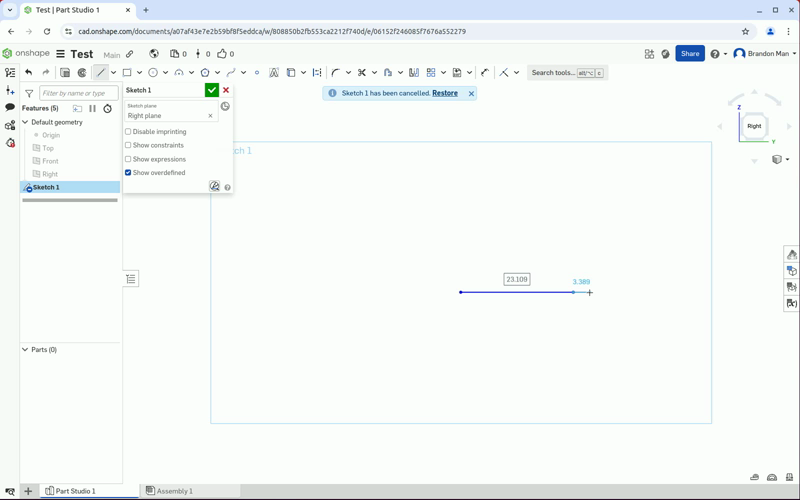
mouse_move(573, 272)
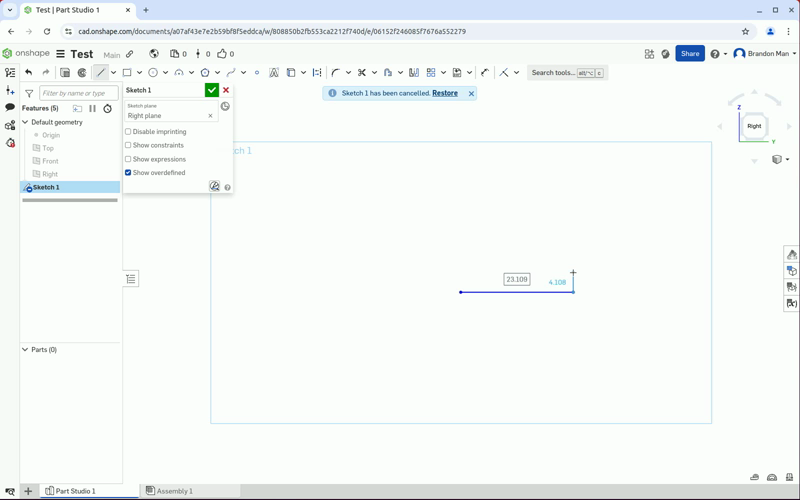
click(573, 272)
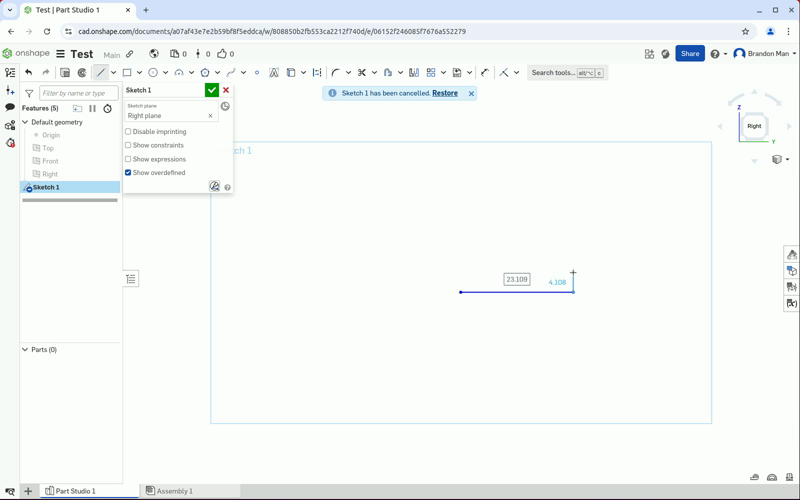
key_up(shift)
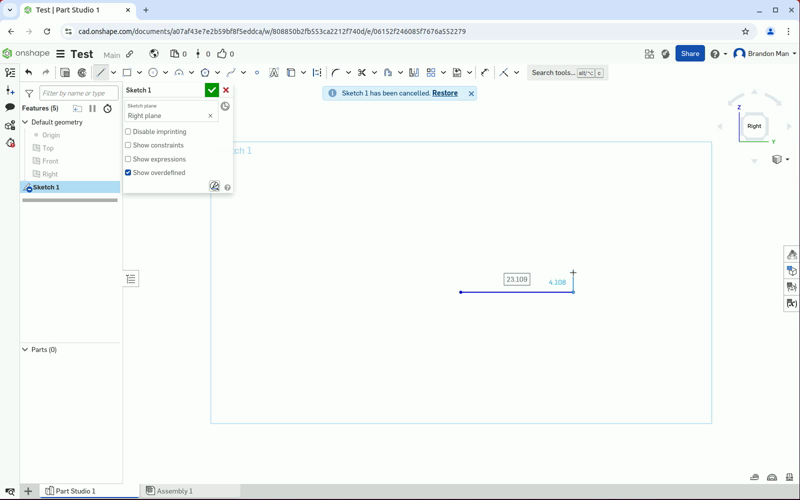
key_down(shift)
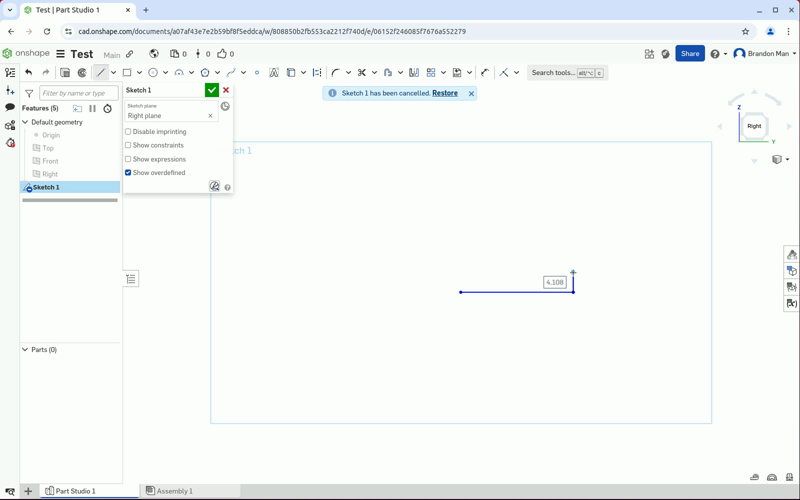
mouse_move(460, 272)
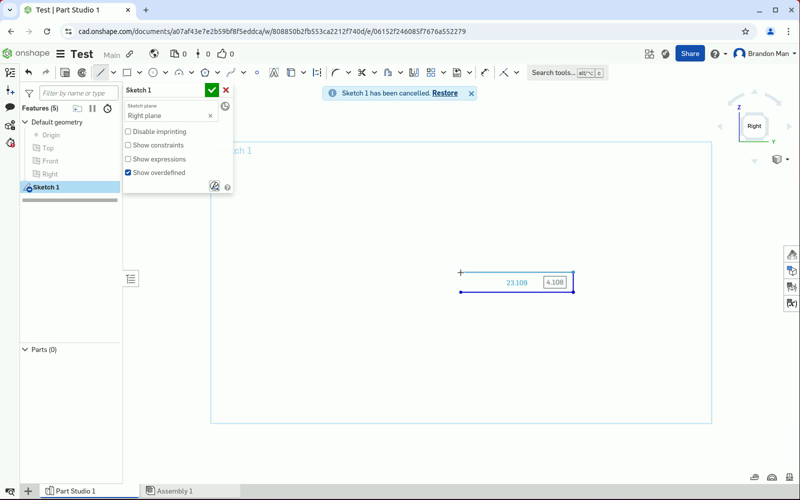
click(460, 272)
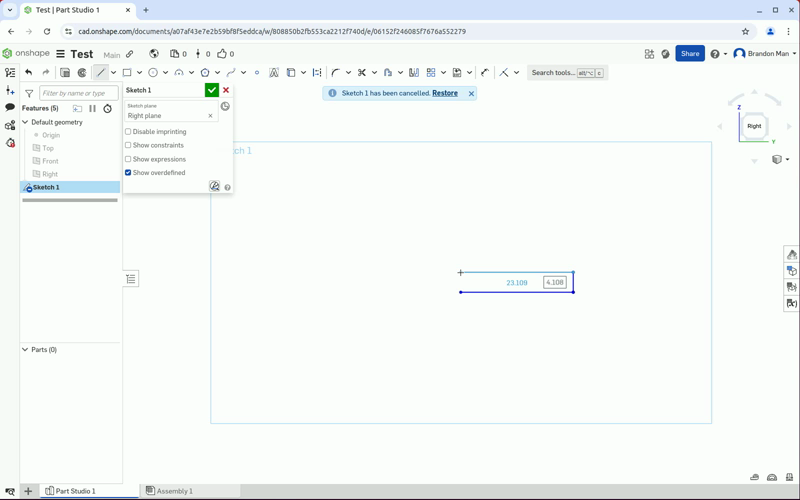
key_up(shift)
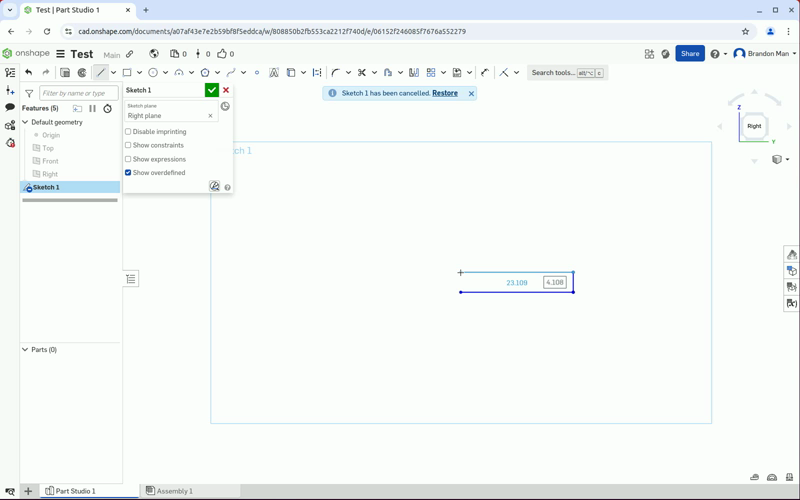
mouse_move(490, 272)
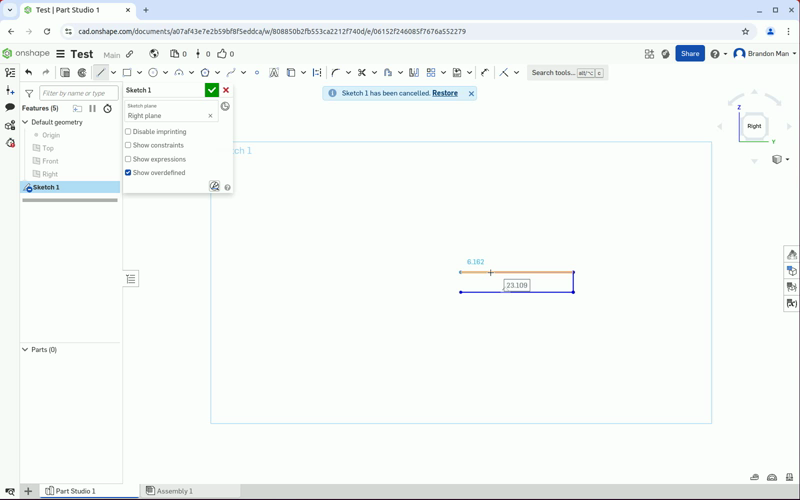
key_down(shift)
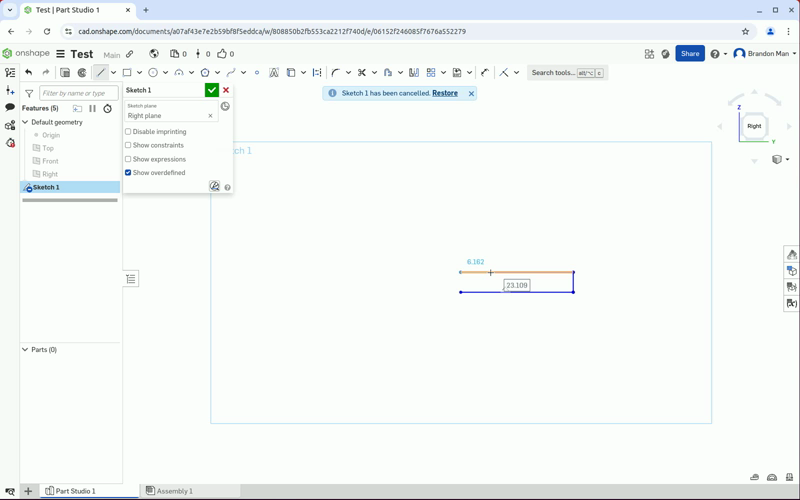
mouse_move(460, 292)
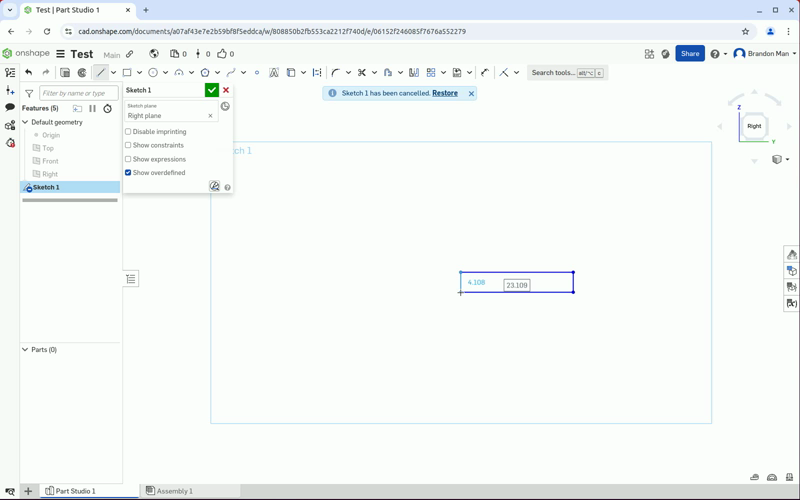
key_up(shift)
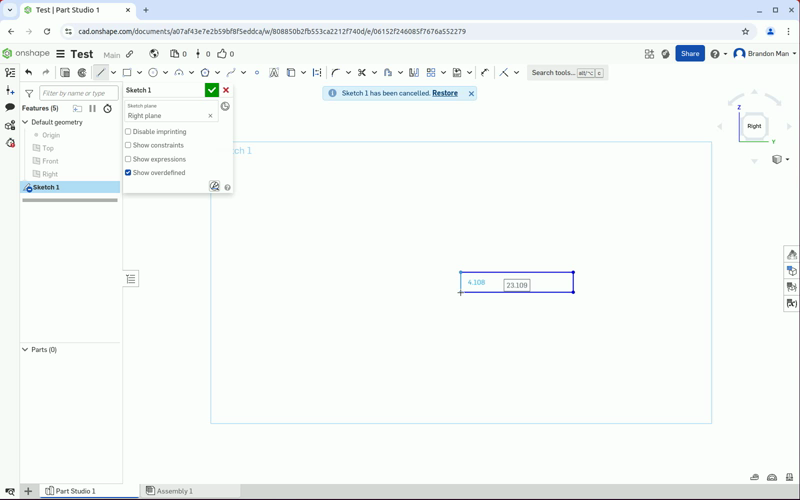
click(460, 292)
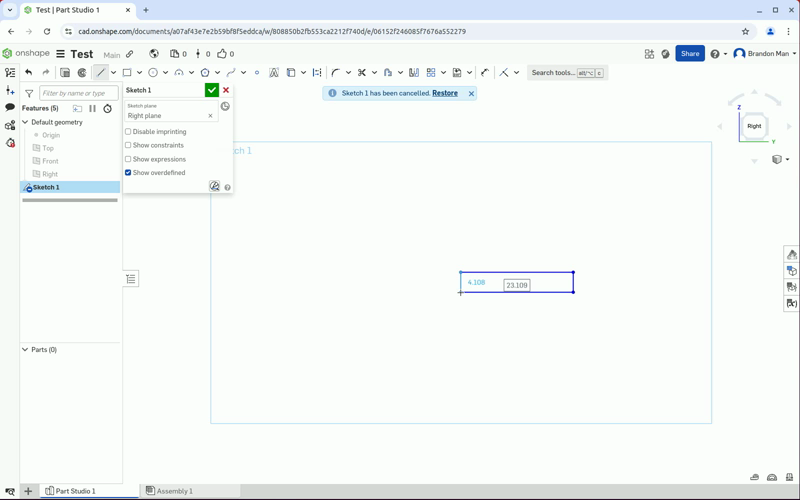
key(esc)
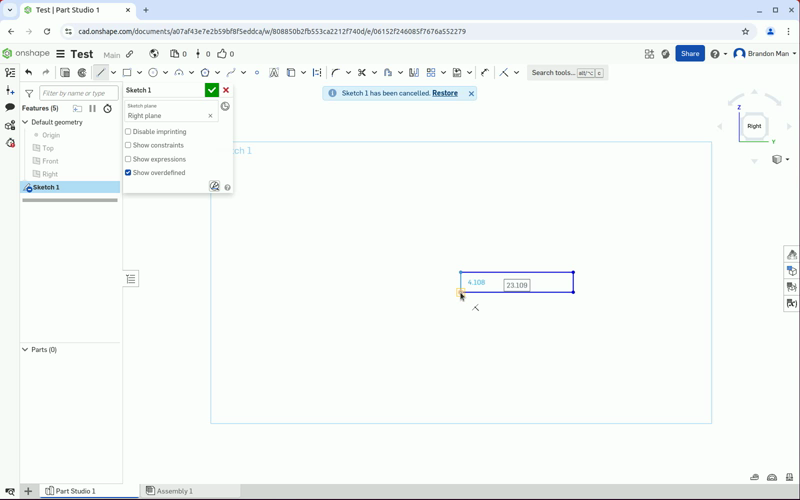
key(c)
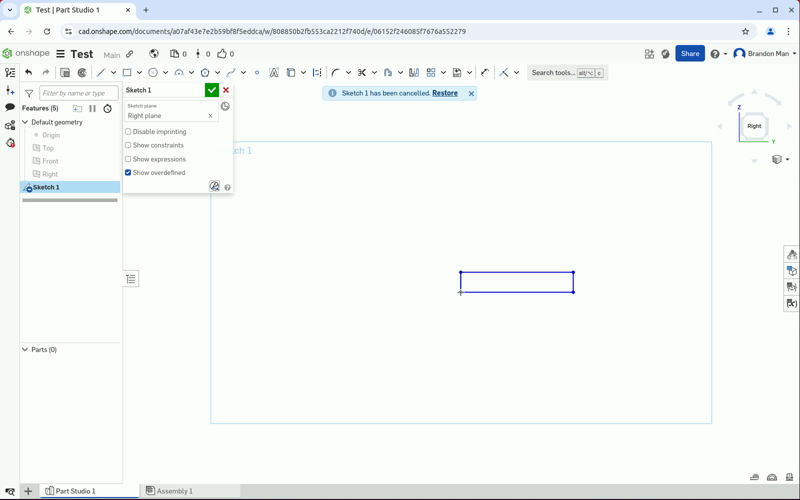
key_down(shift)
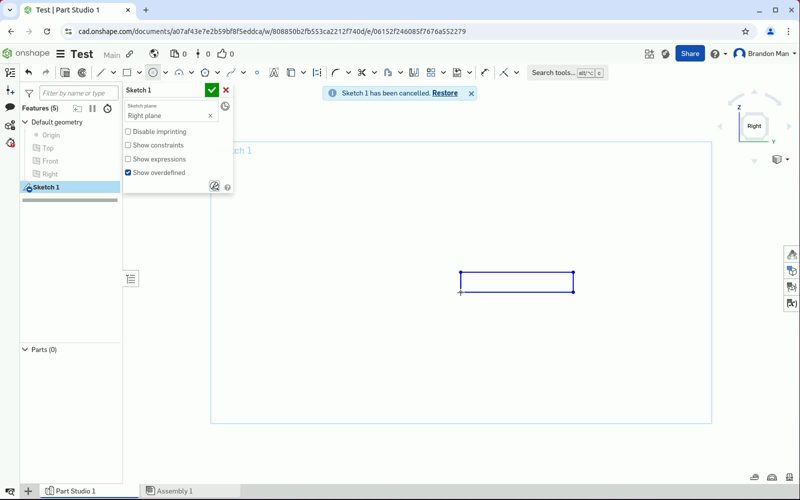
mouse_move(473, 282)
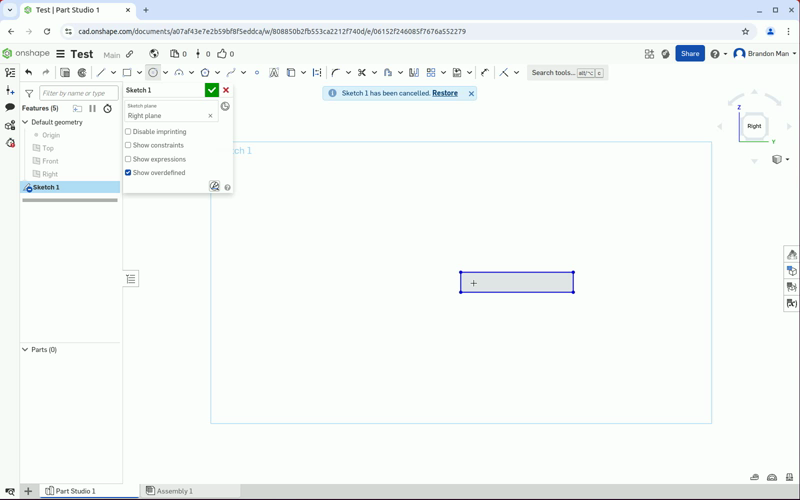
click(473, 282)
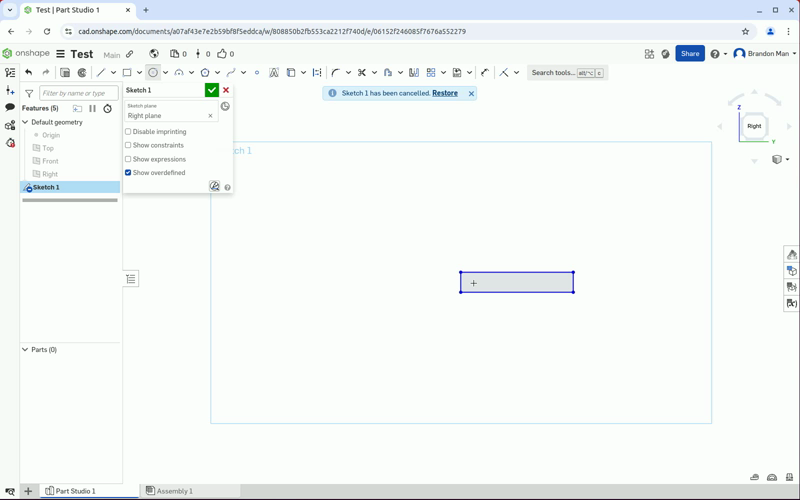
key_up(shift)
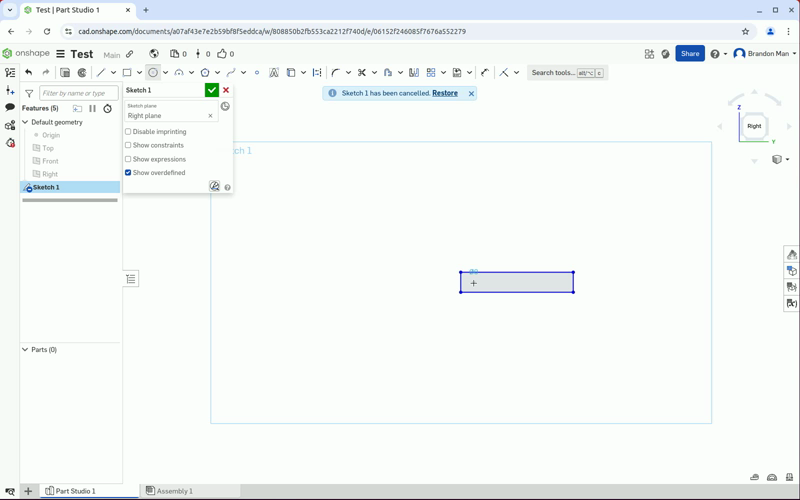
mouse_move(479, 282)
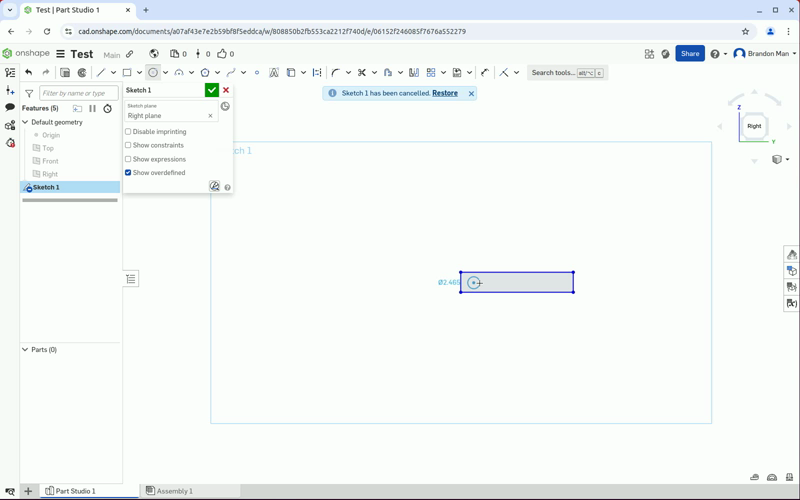
click(479, 282)
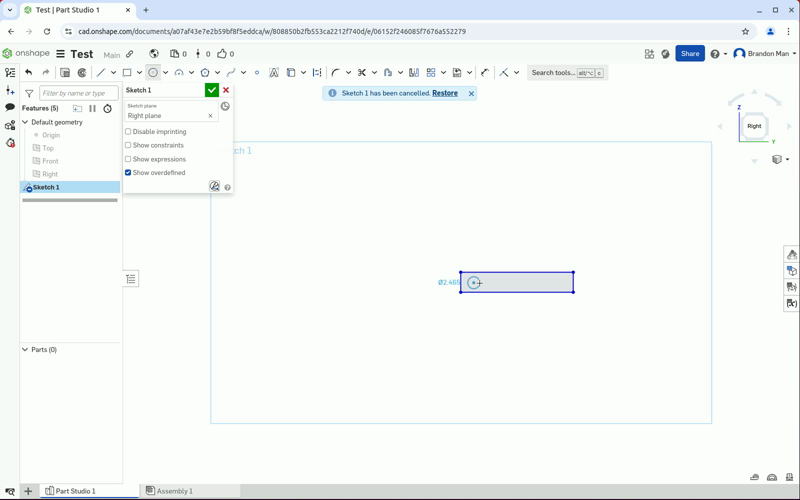
key(esc)
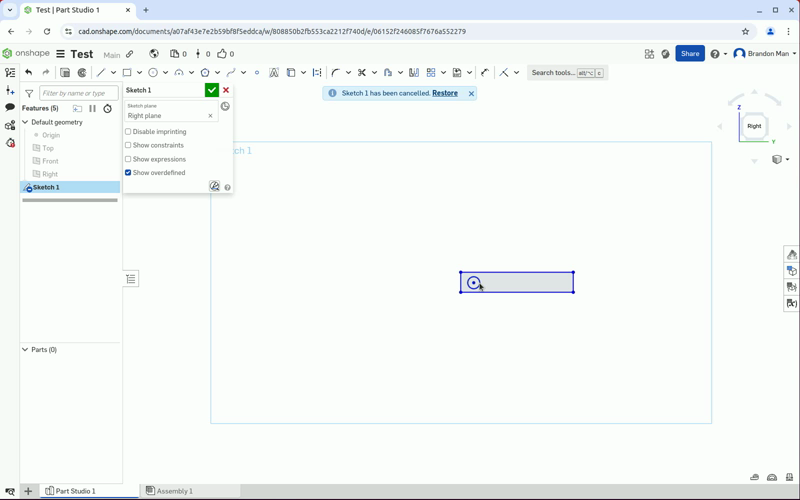
key(c)
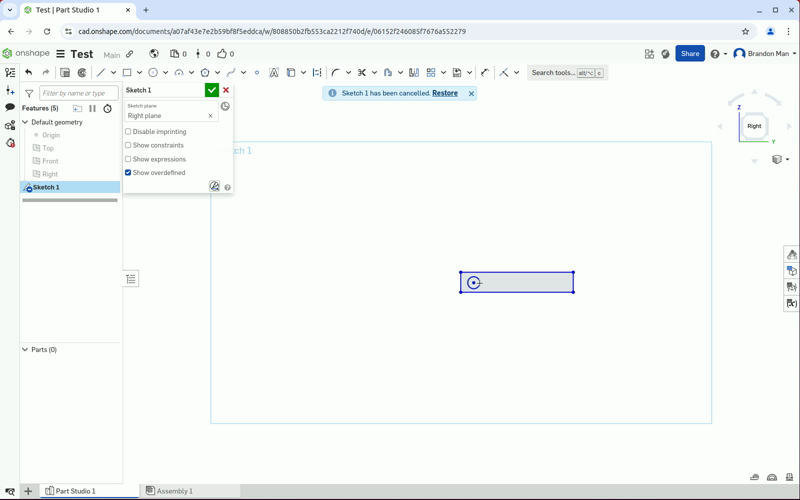
key_down(shift)
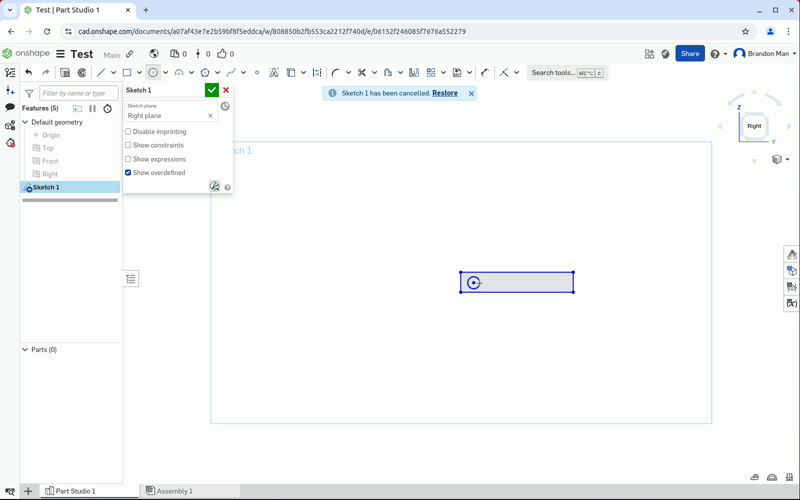
mouse_move(499, 282)
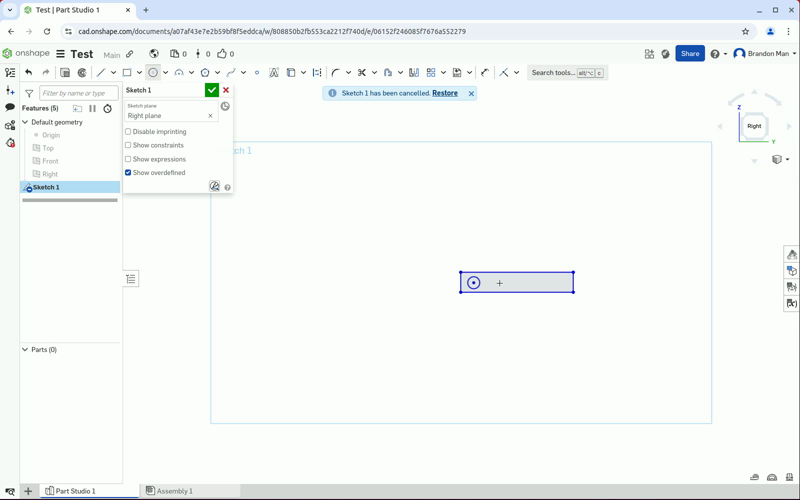
click(499, 282)
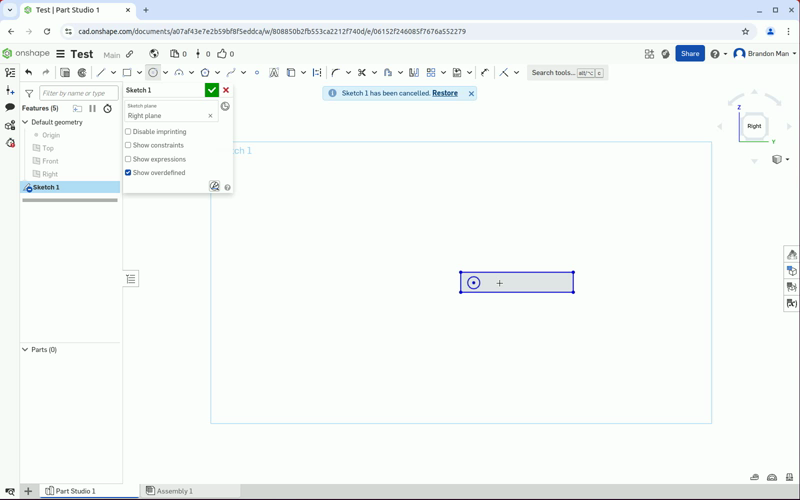
key_up(shift)
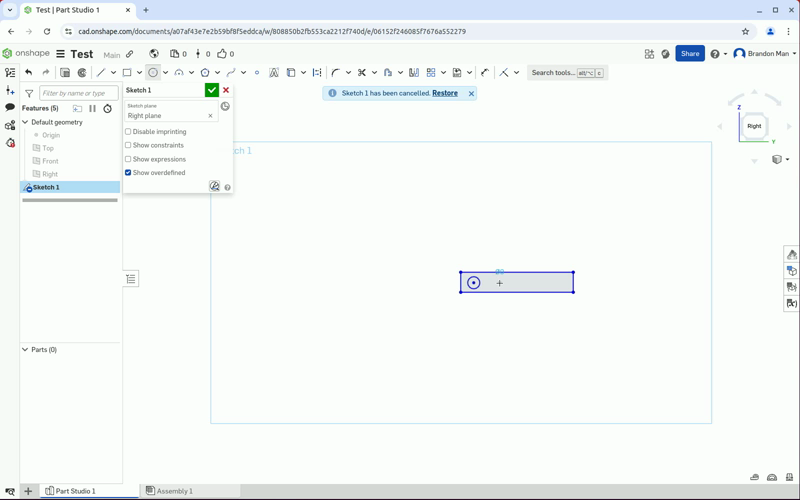
mouse_move(505, 282)
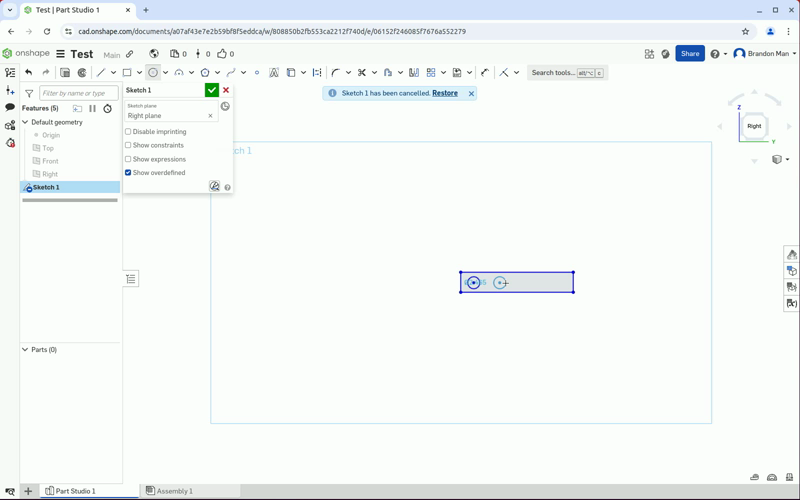
click(505, 282)
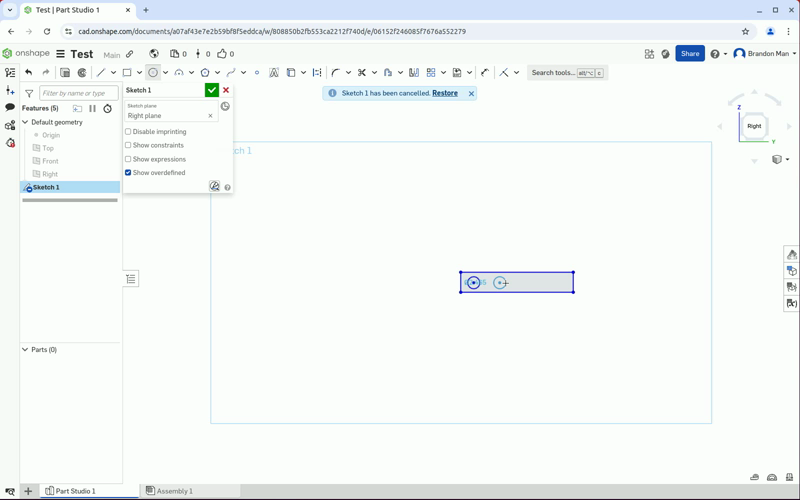
key(esc)
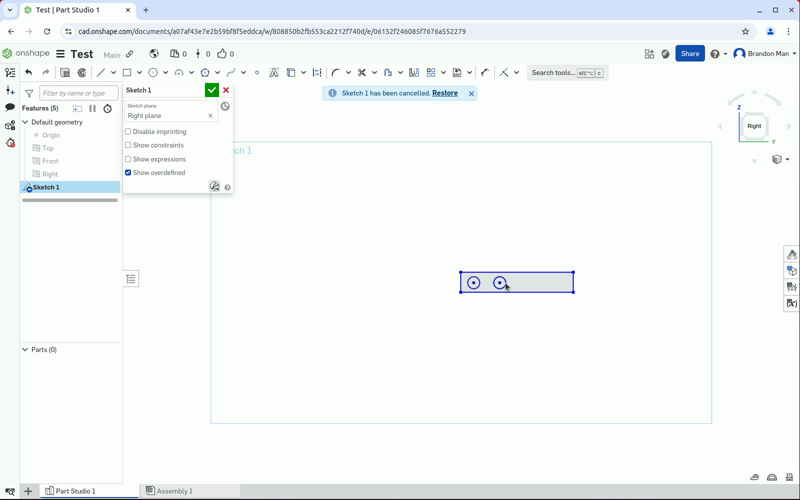
mouse_move(508, 287)
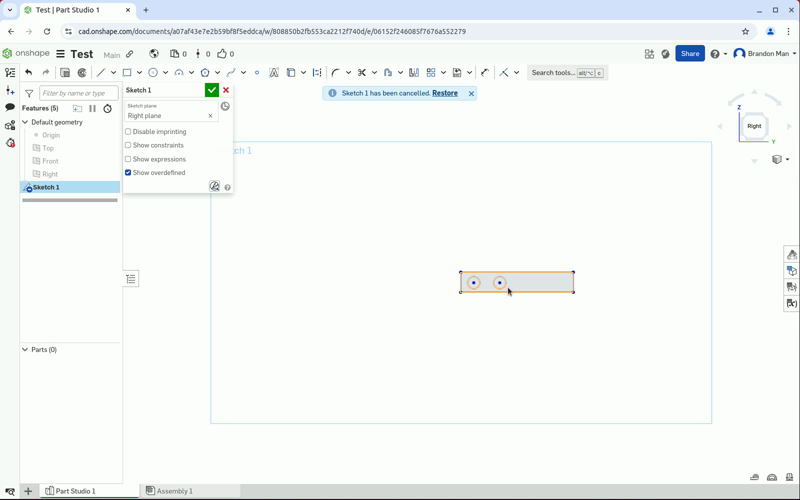
click(508, 287)
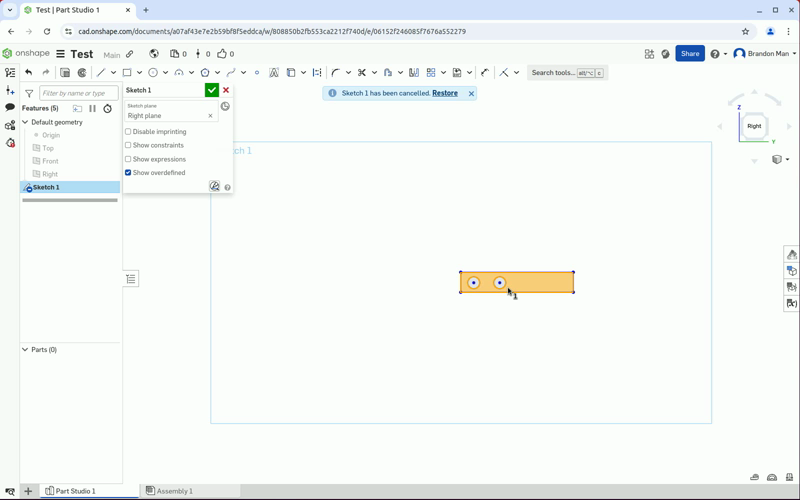
mouse_move(73, 352)
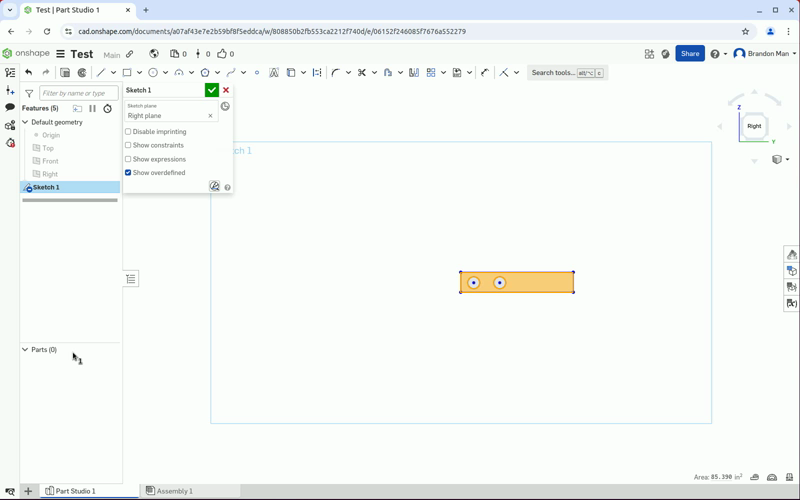
key(shift+y)
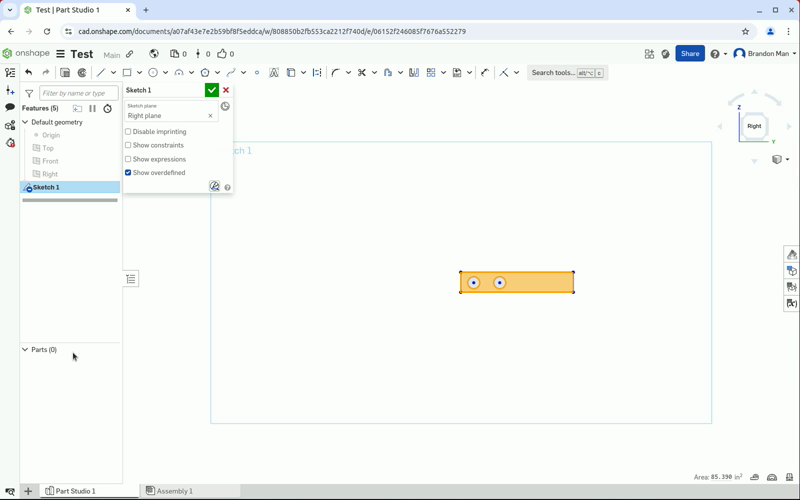
key(shift+e)
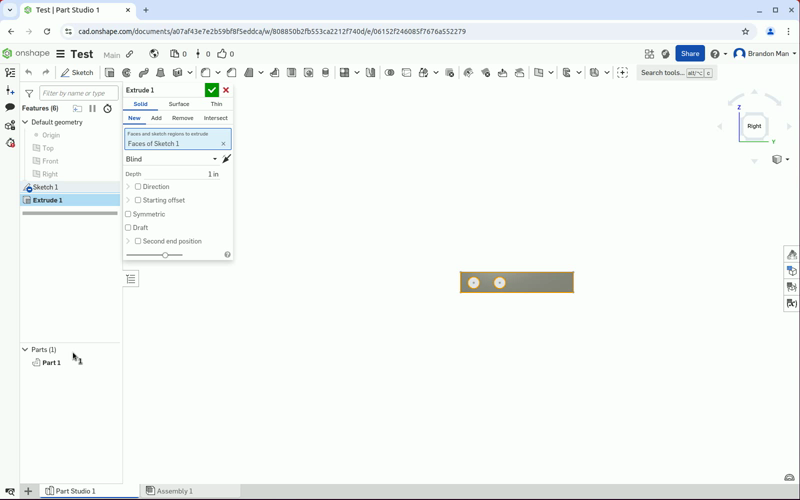
mouse_move(143, 106)
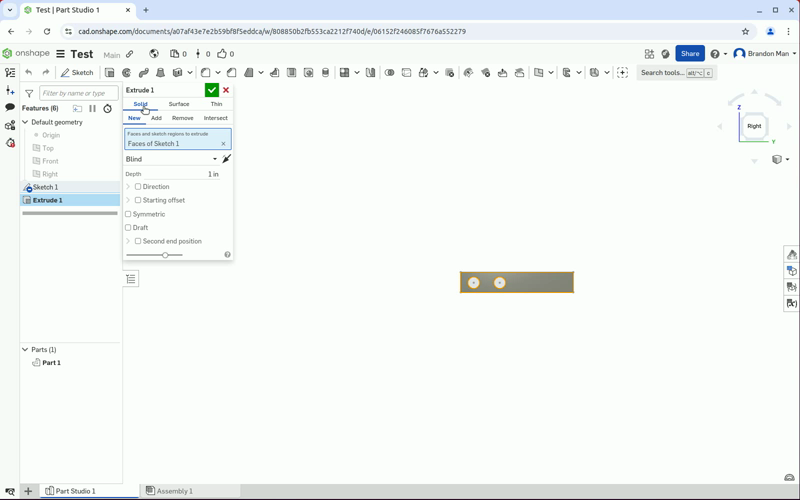
click(143, 106)
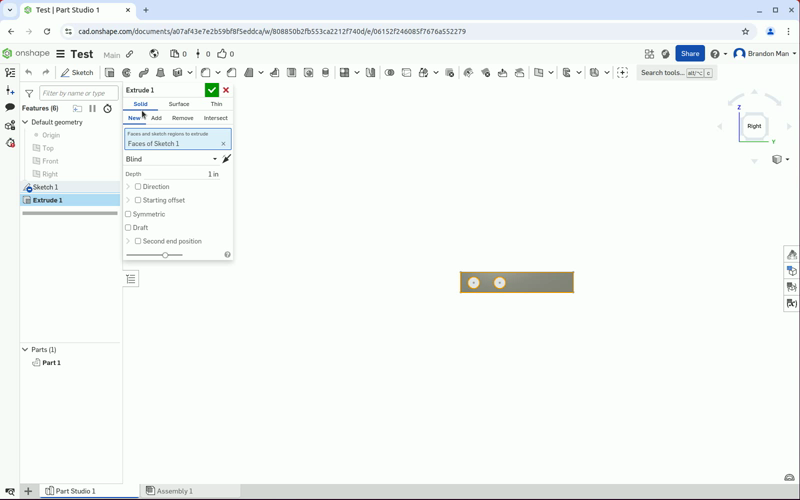
mouse_move(137, 120)
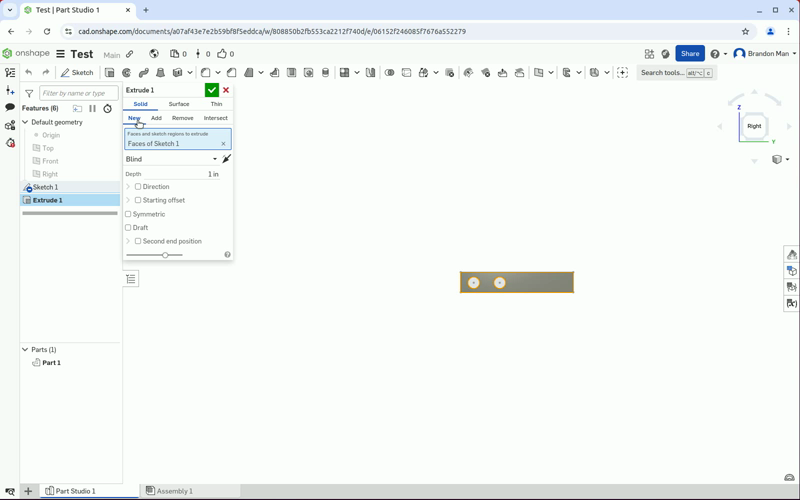
click(137, 120)
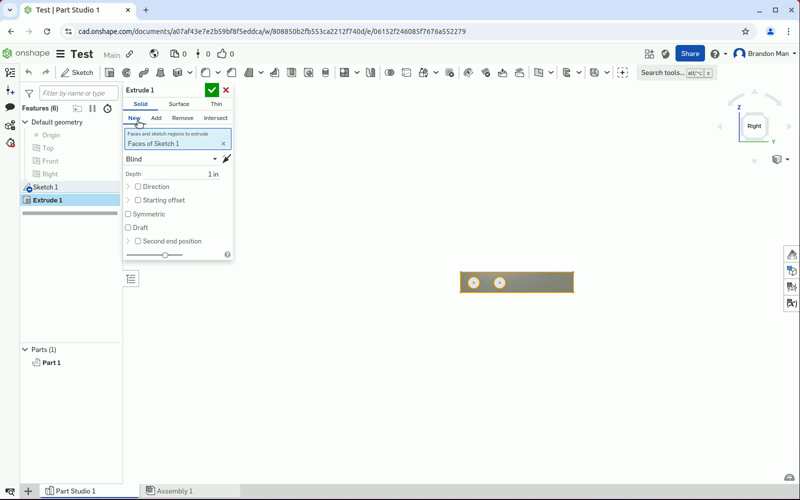
key(tab, 4)
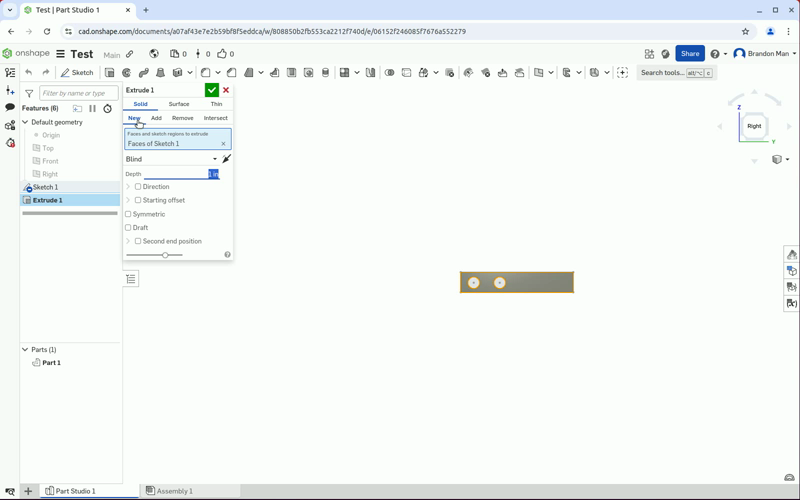
text(8.184)
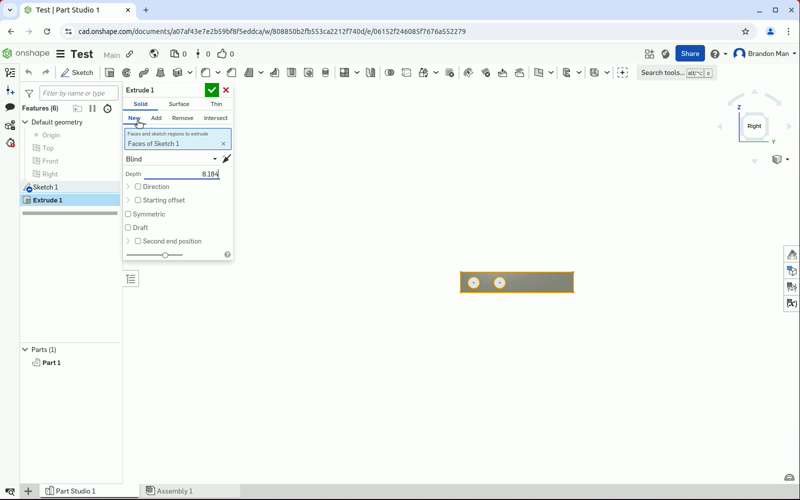
key(tab, 3)
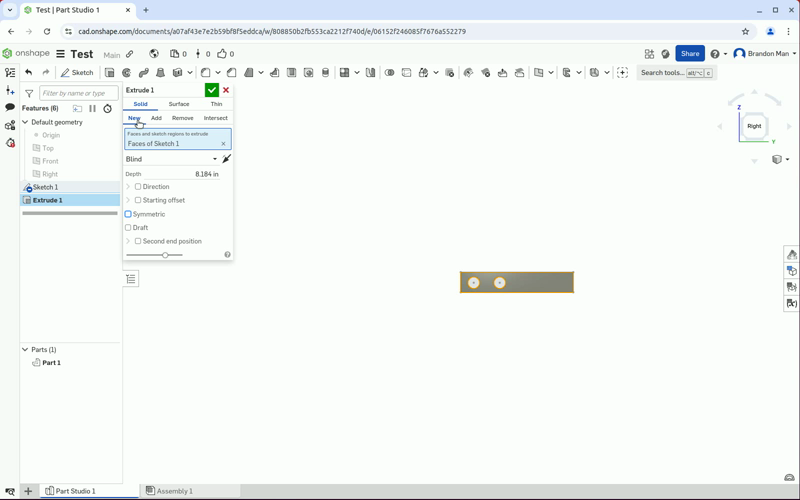
key(space)
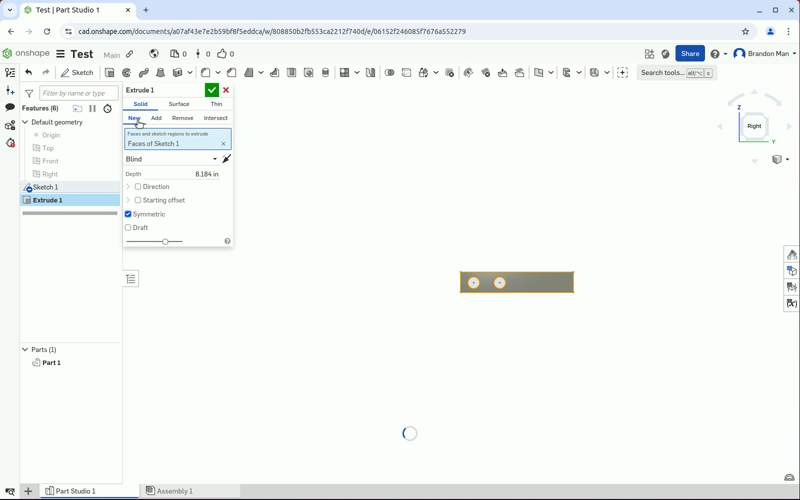
key(enter)
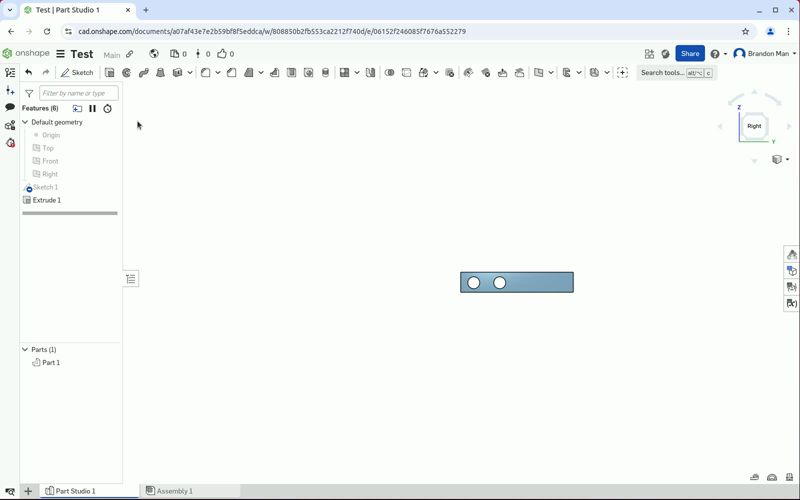
key(shift+h)
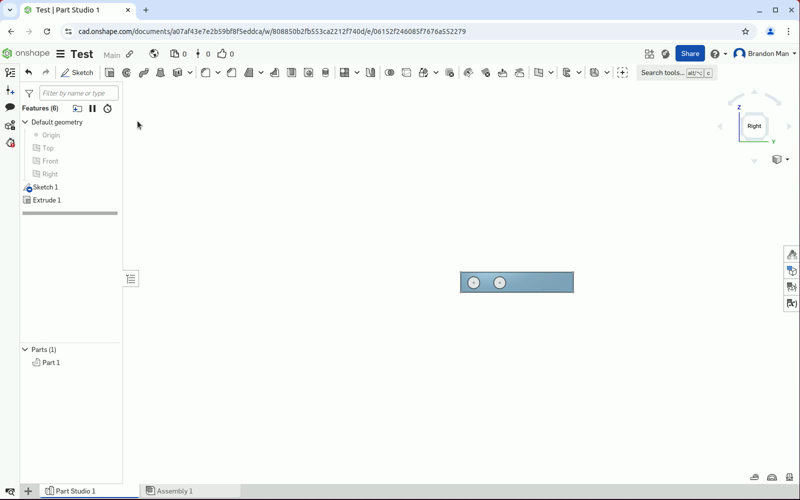
key(shift+h)
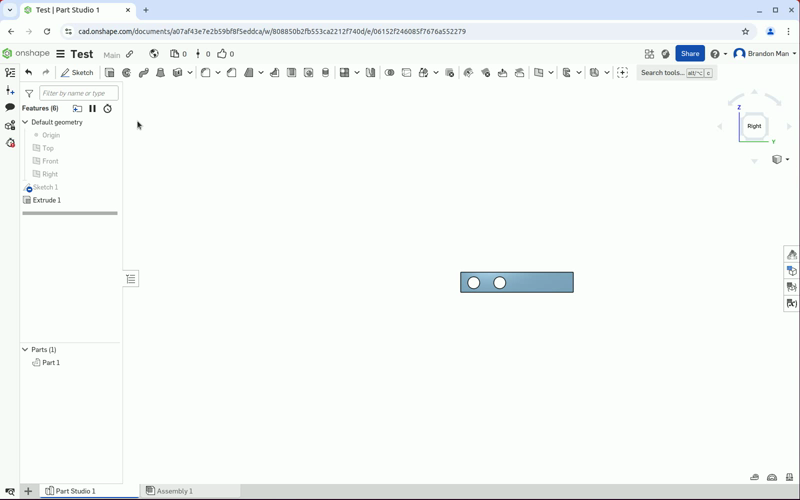
mouse_move(73, 189)
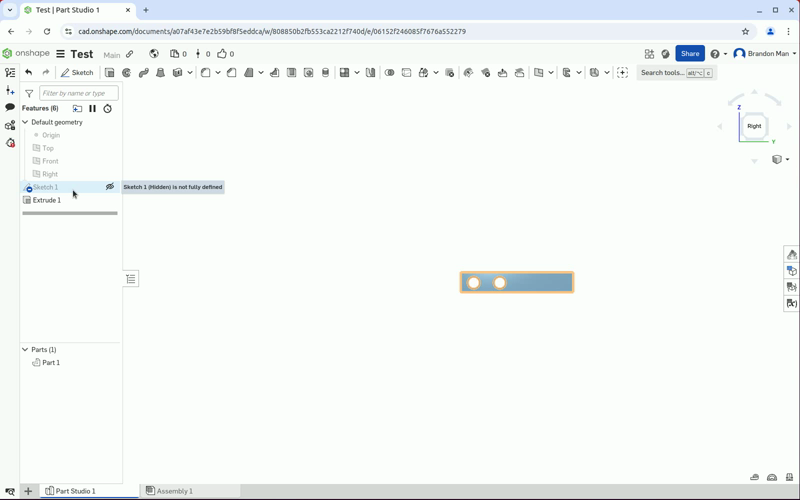
click(73, 189)
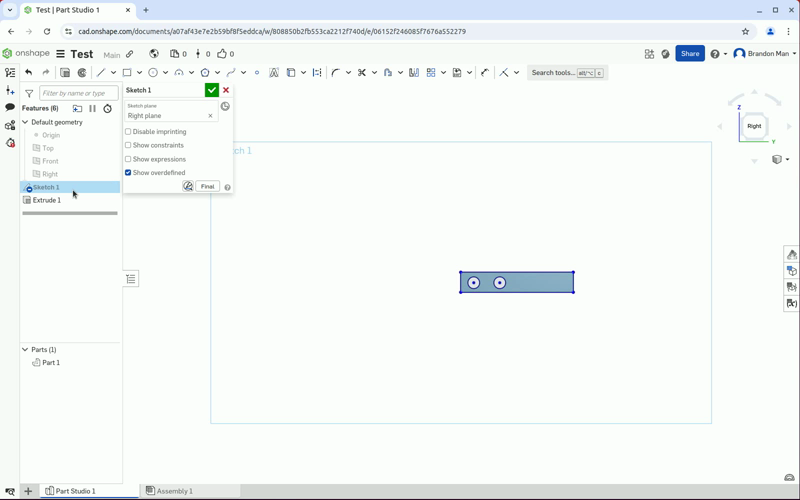
mouse_move(229, 92)
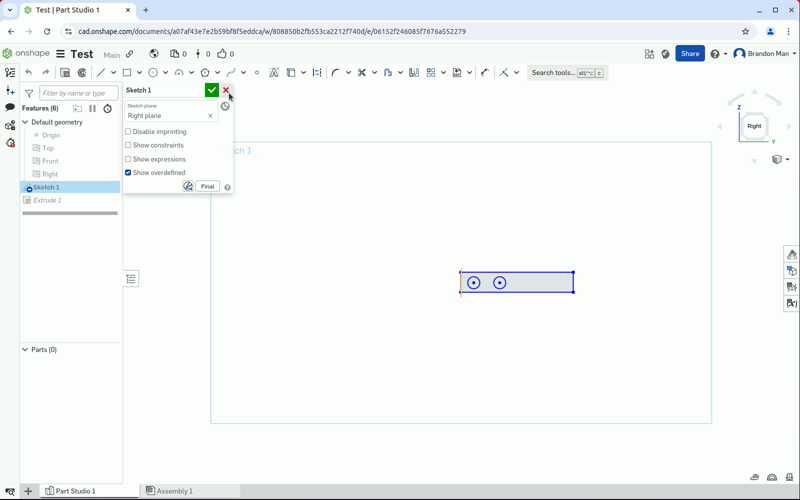
click(229, 92)
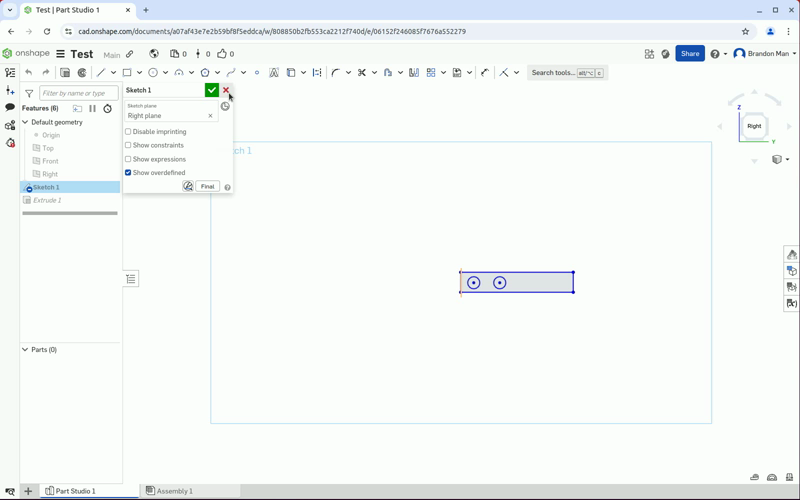
key(shift+s)
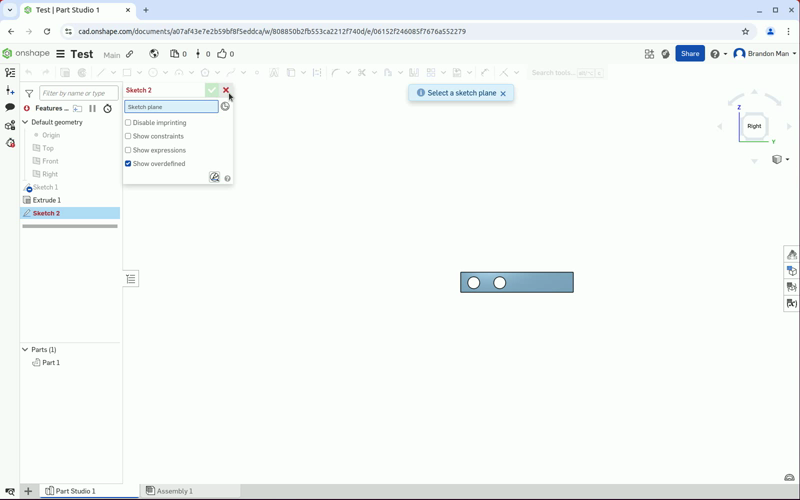
mouse_move(73, 176)
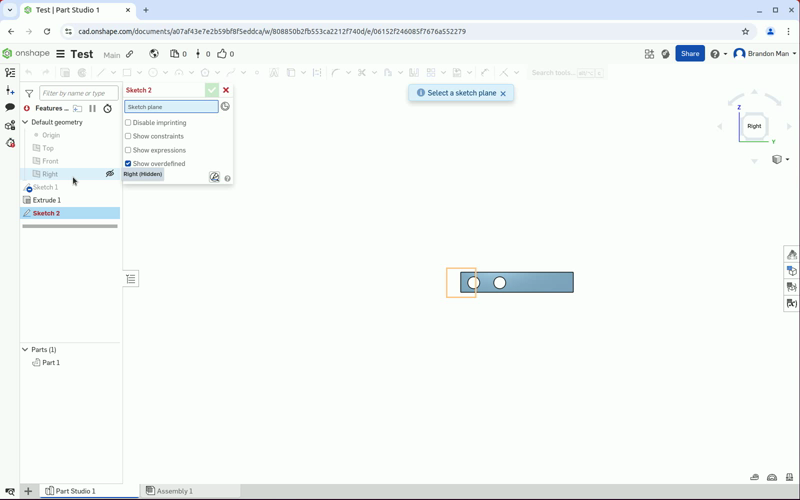
click(73, 176)
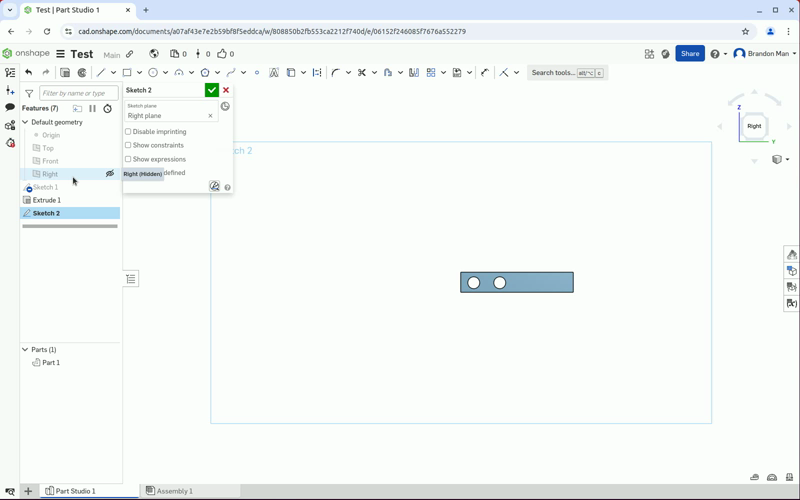
mouse_move(73, 352)
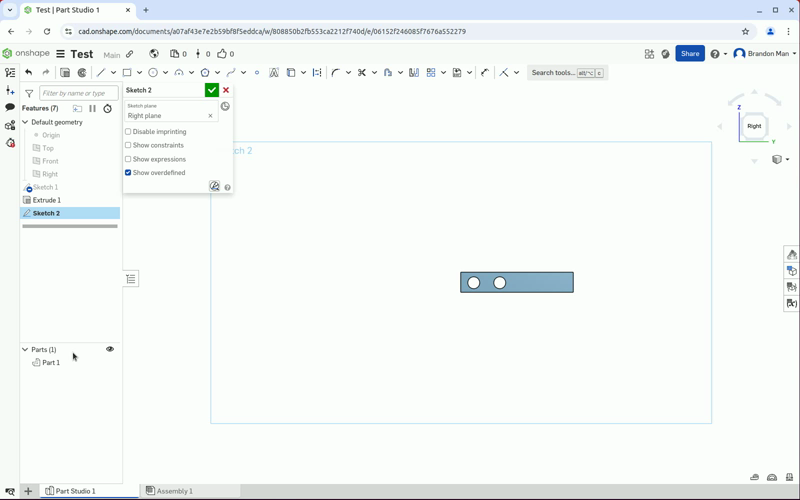
key(y)
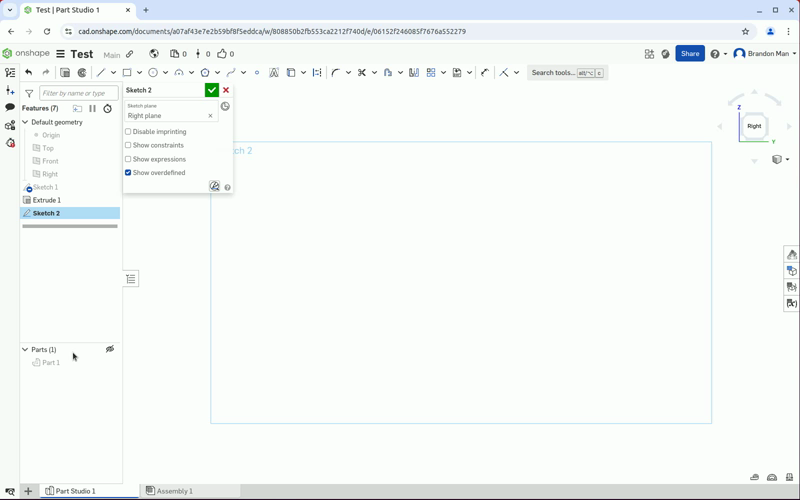
key(l)
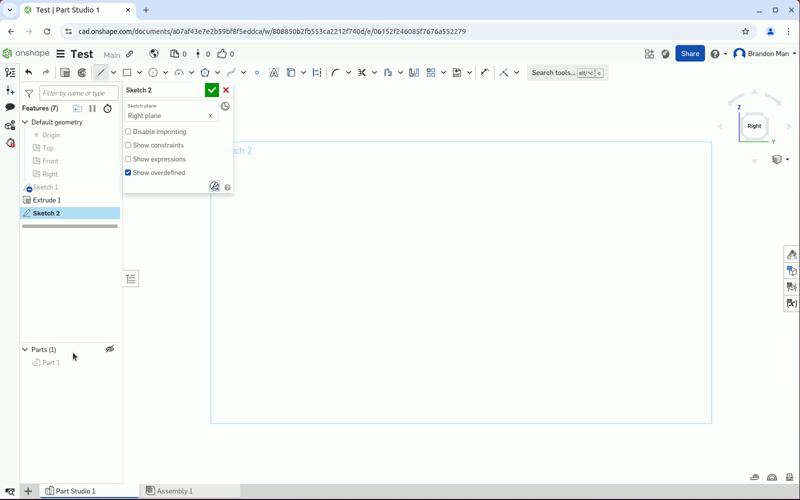
key_down(shift)
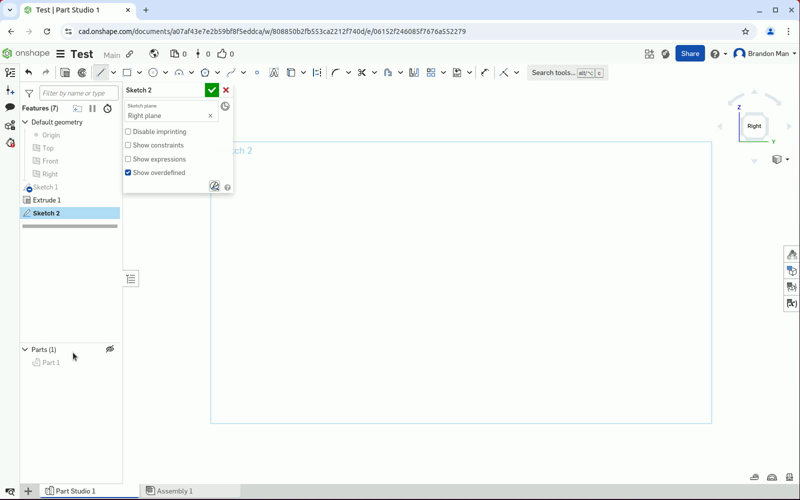
mouse_move(356, 282)
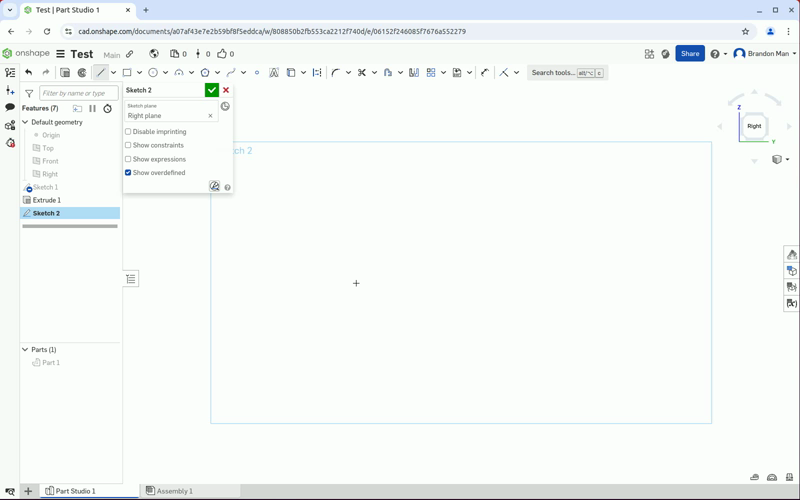
click(356, 282)
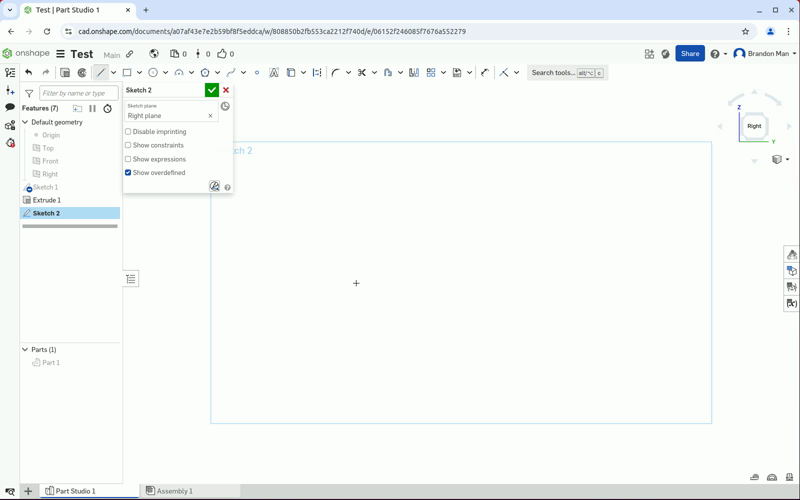
key_up(shift)
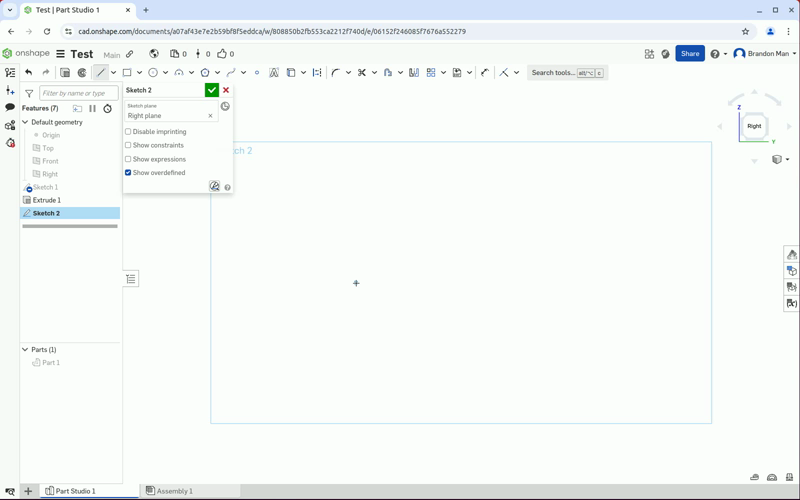
key_down(shift)
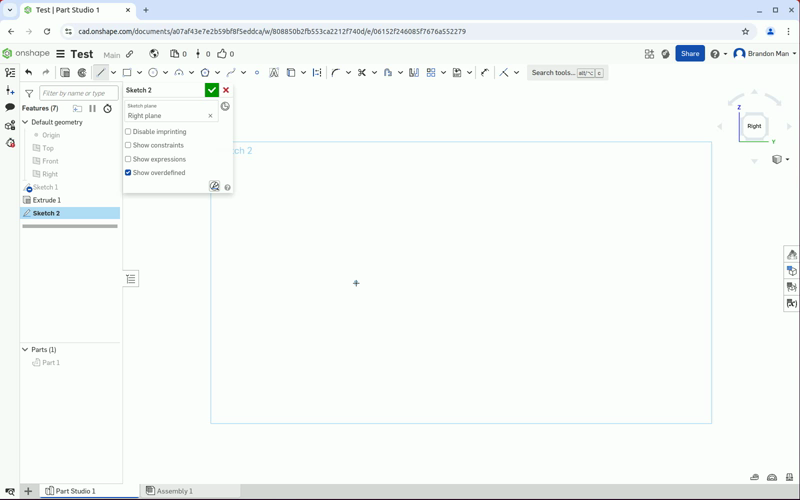
mouse_move(418, 282)
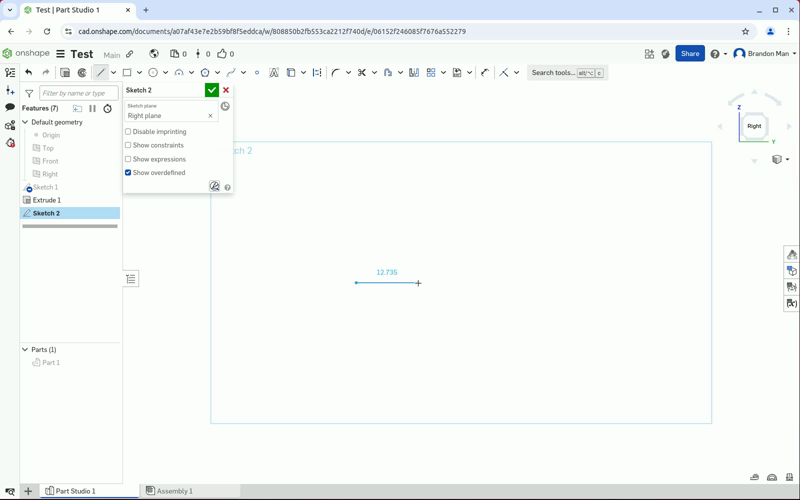
click(418, 282)
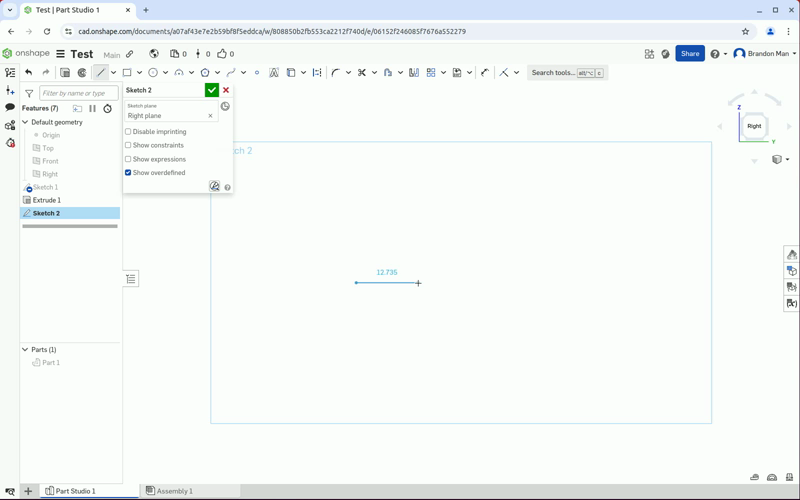
key_up(shift)
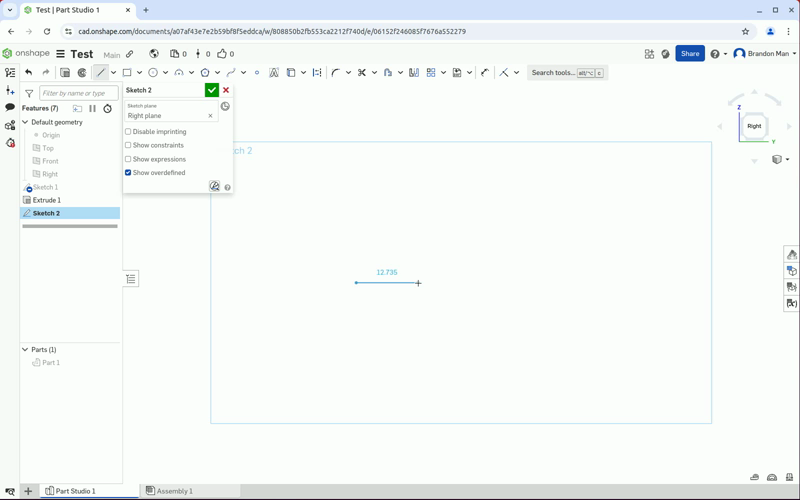
key_down(shift)
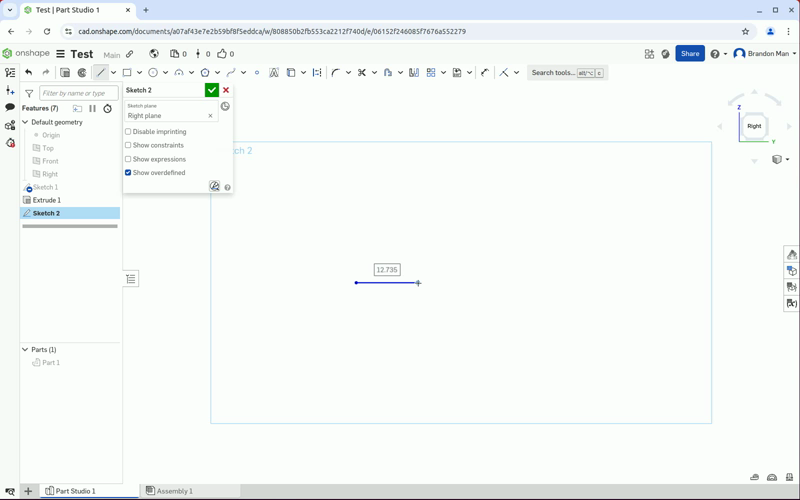
mouse_move(418, 206)
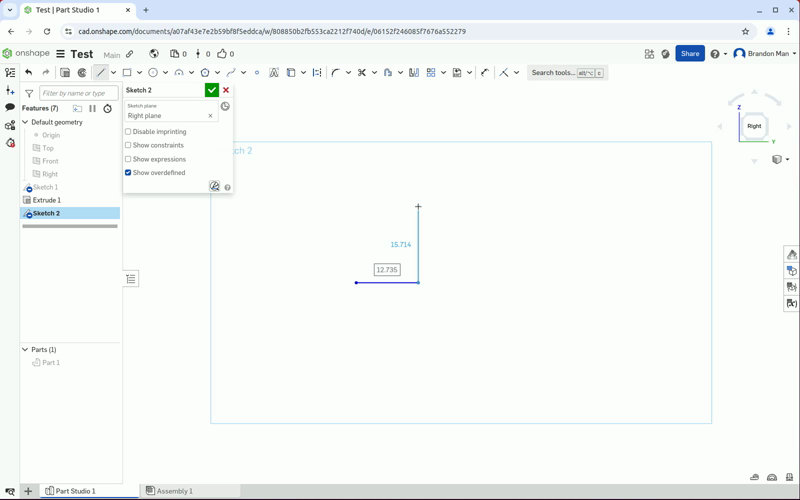
click(418, 206)
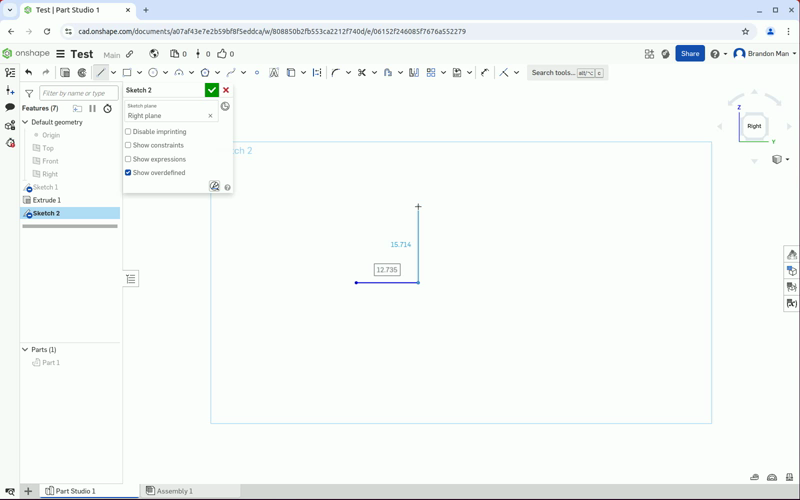
key_up(shift)
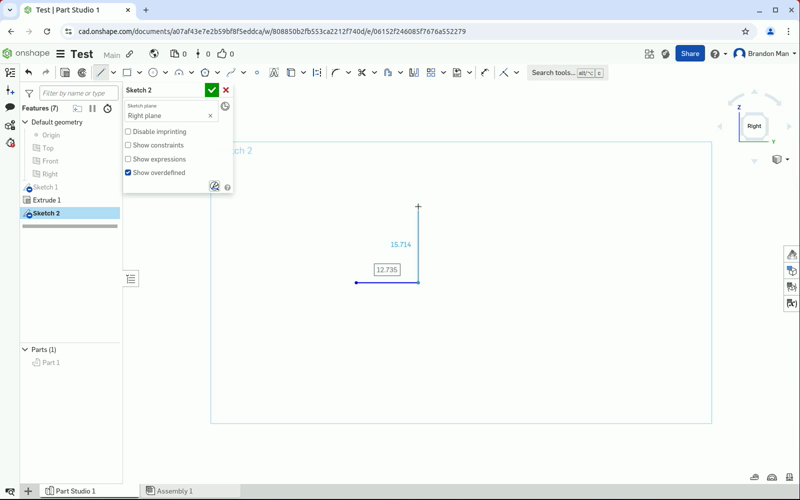
key_down(shift)
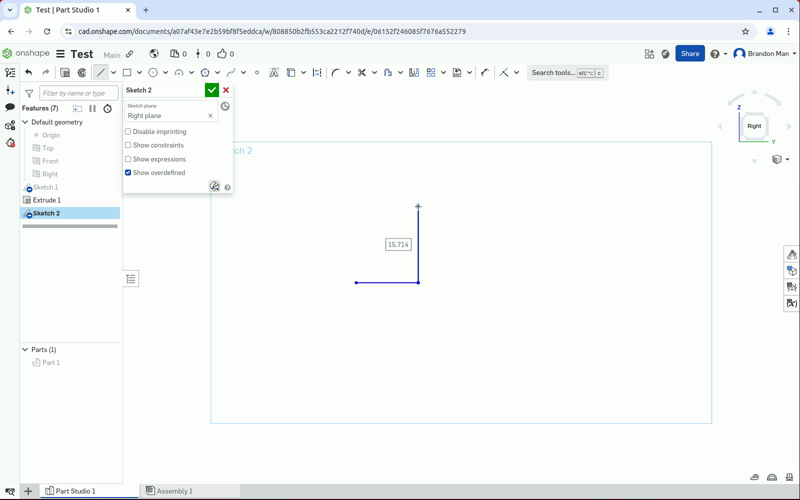
mouse_move(448, 206)
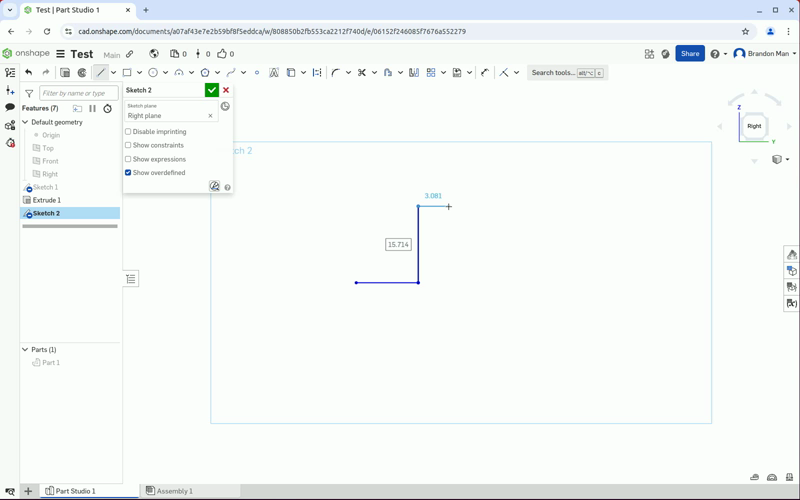
mouse_move(399, 206)
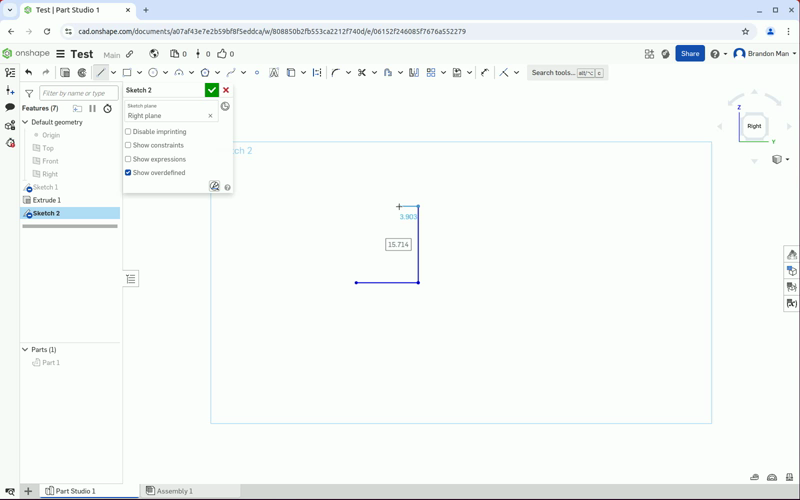
click(399, 206)
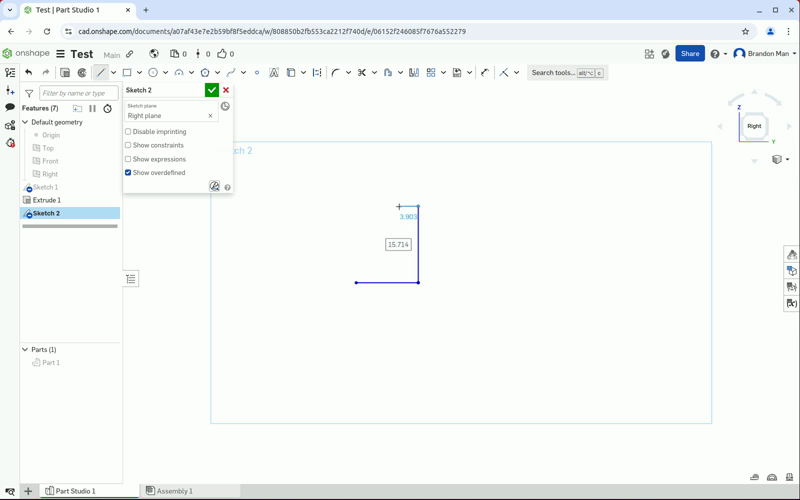
key_up(shift)
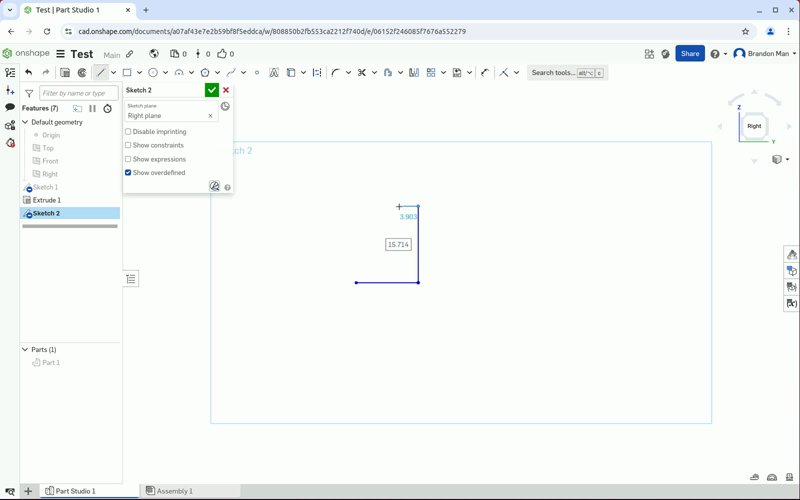
key_down(shift)
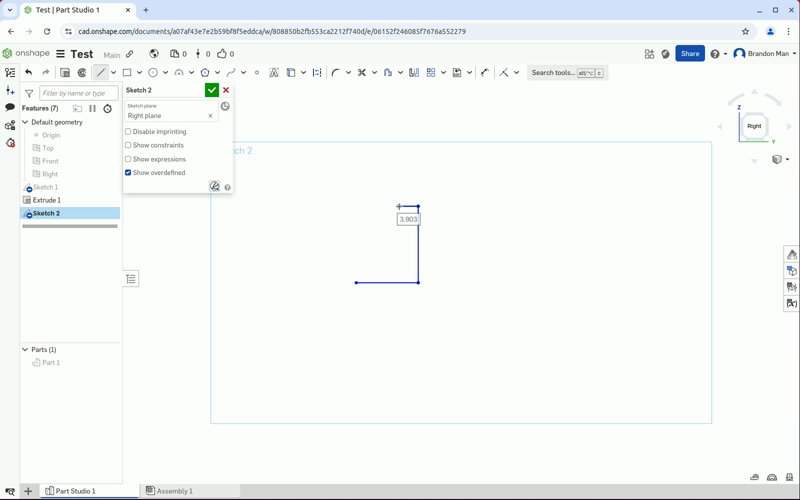
mouse_move(429, 206)
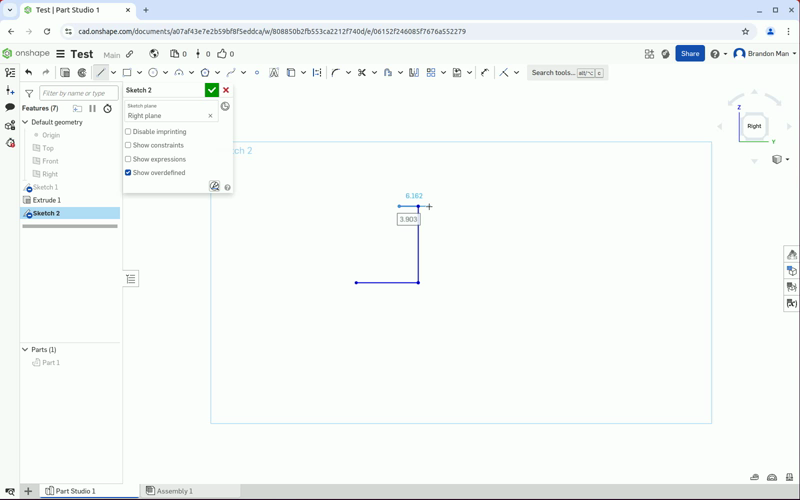
mouse_move(399, 262)
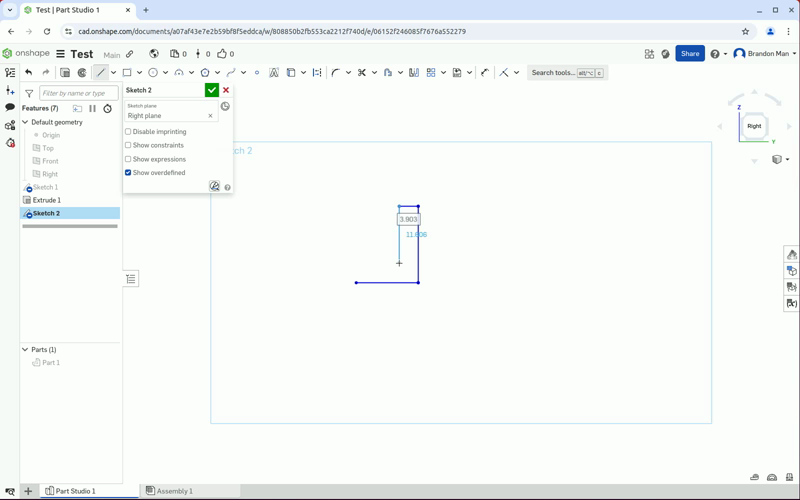
click(399, 262)
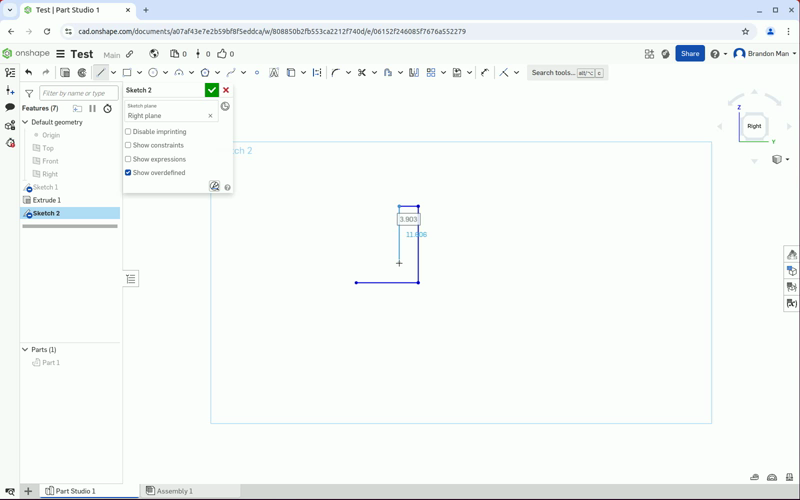
key_up(shift)
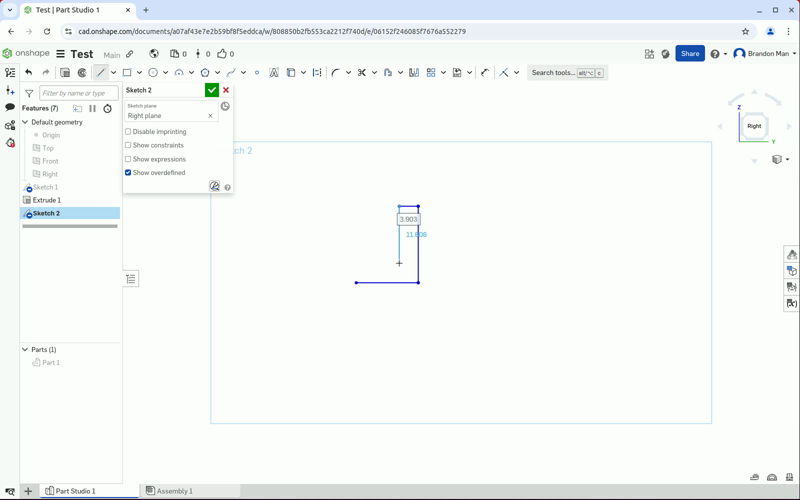
key_down(shift)
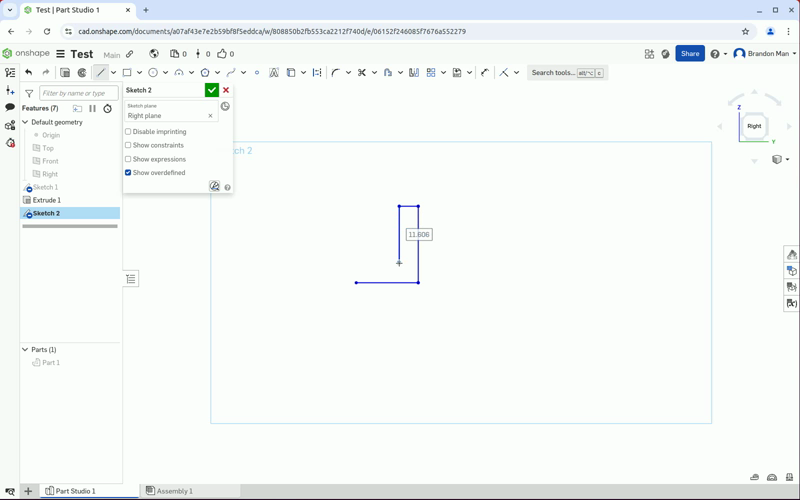
mouse_move(429, 262)
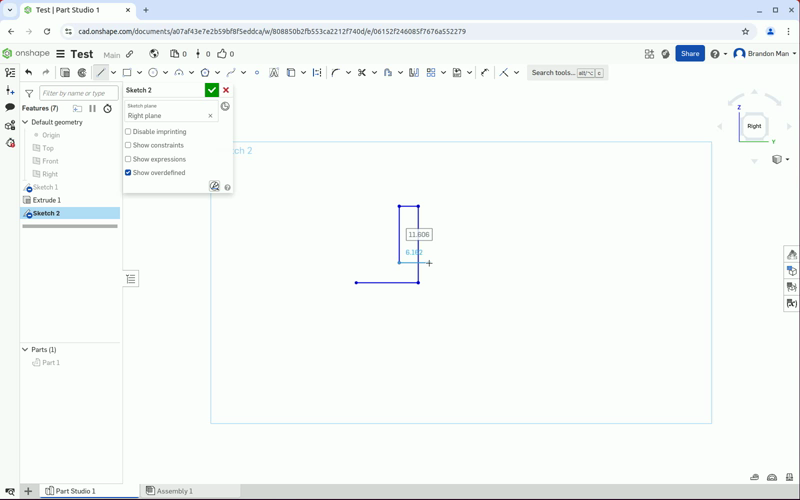
mouse_move(356, 262)
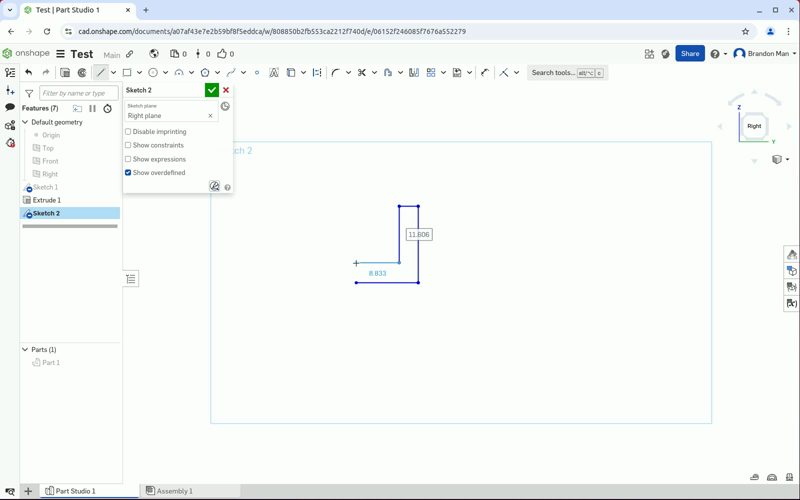
click(356, 262)
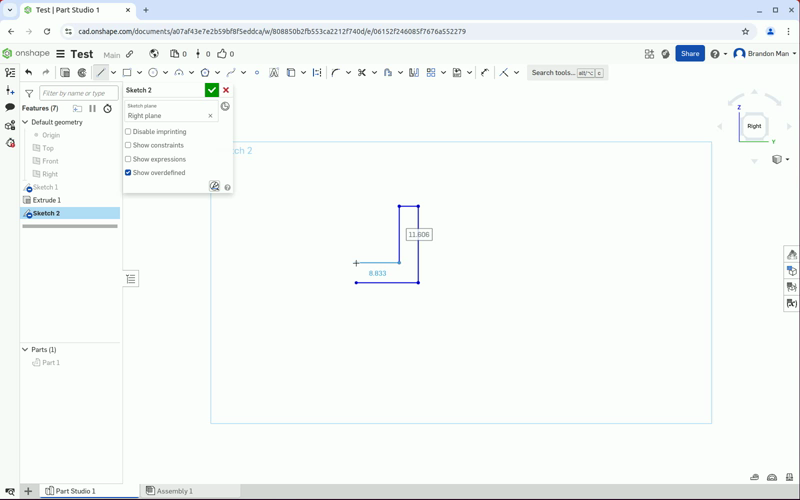
key_up(shift)
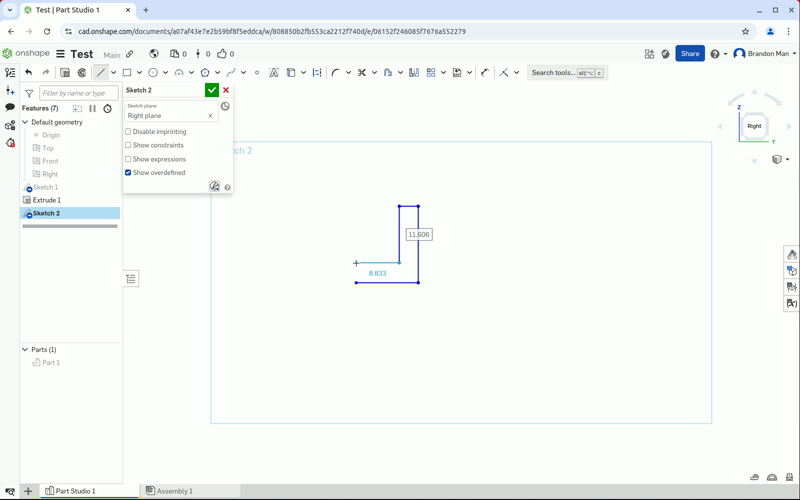
mouse_move(386, 262)
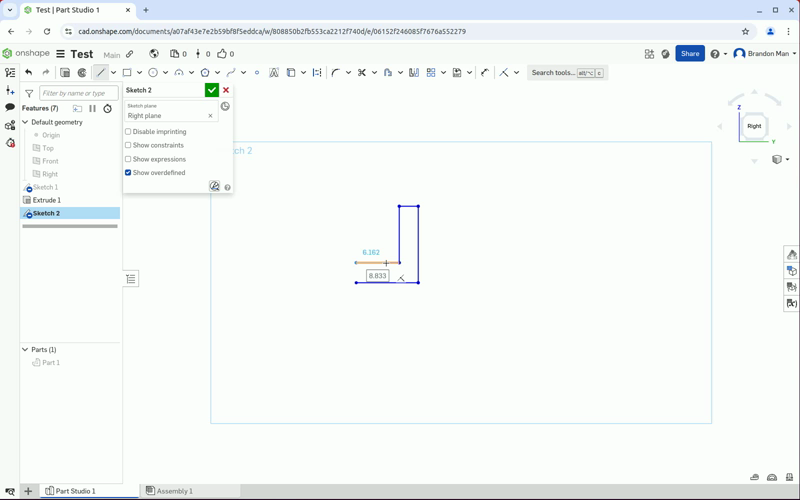
key_down(shift)
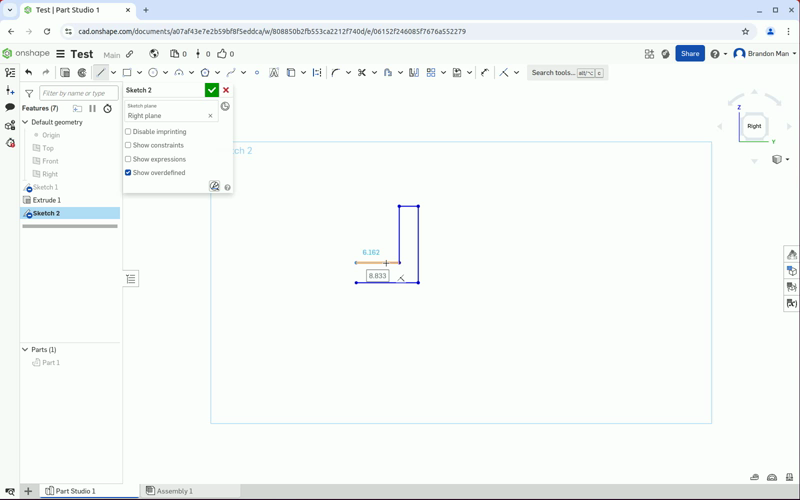
mouse_move(356, 282)
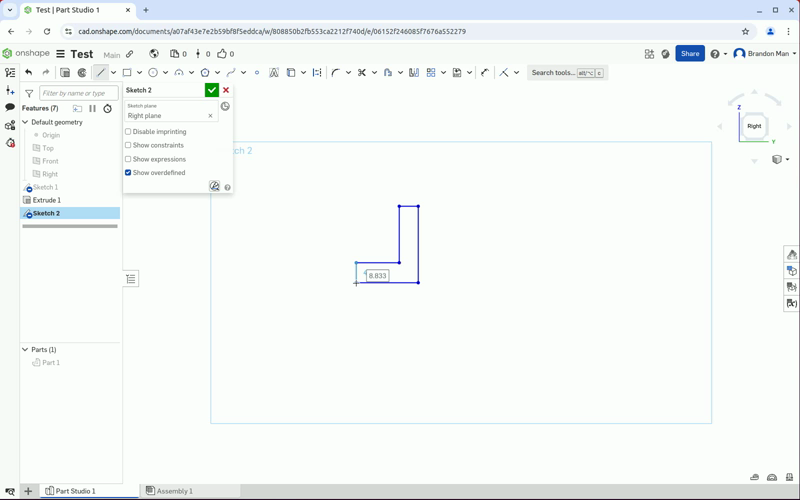
key_up(shift)
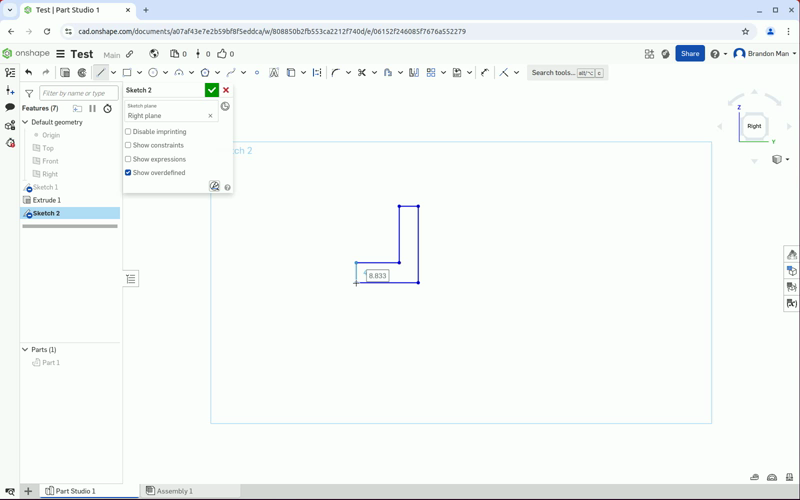
click(356, 282)
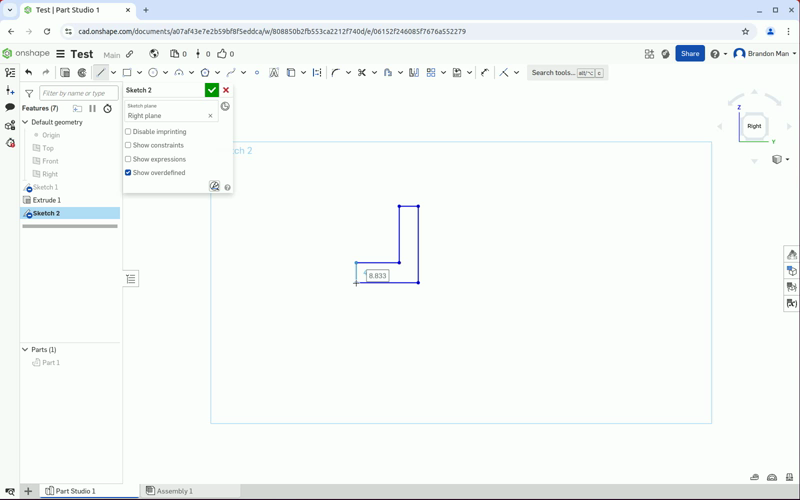
key(esc)
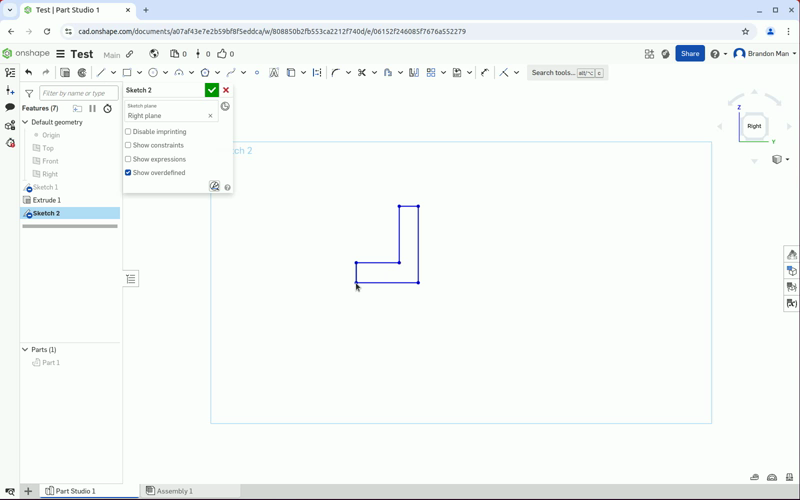
key(c)
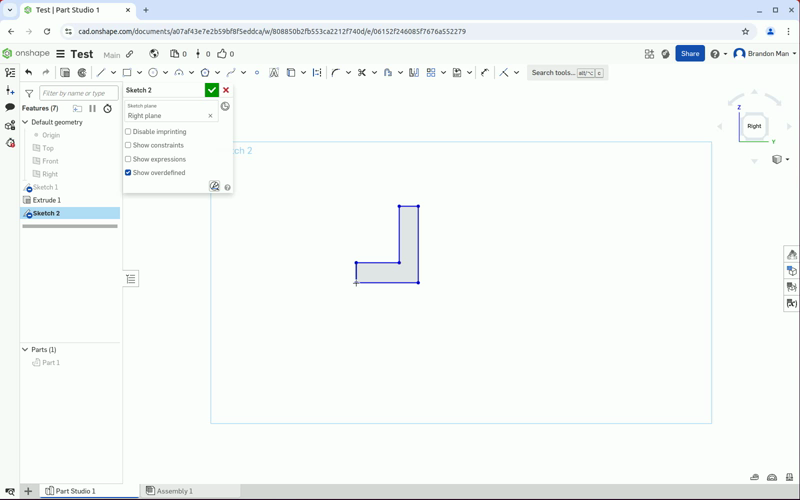
key_down(shift)
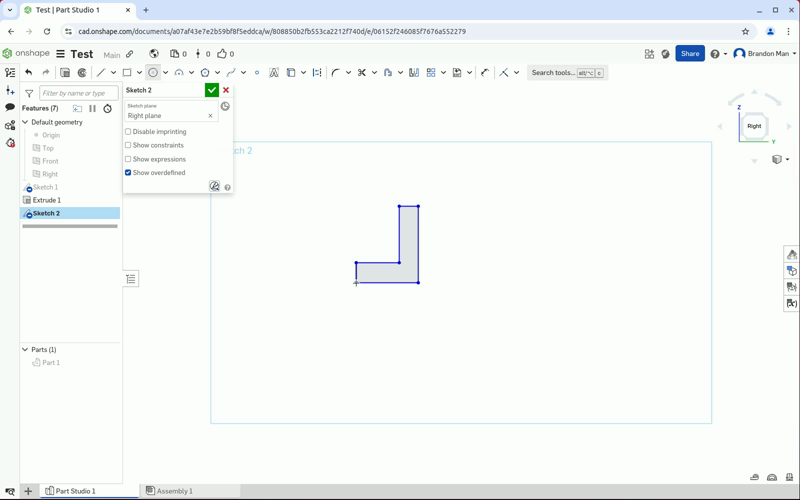
mouse_move(408, 216)
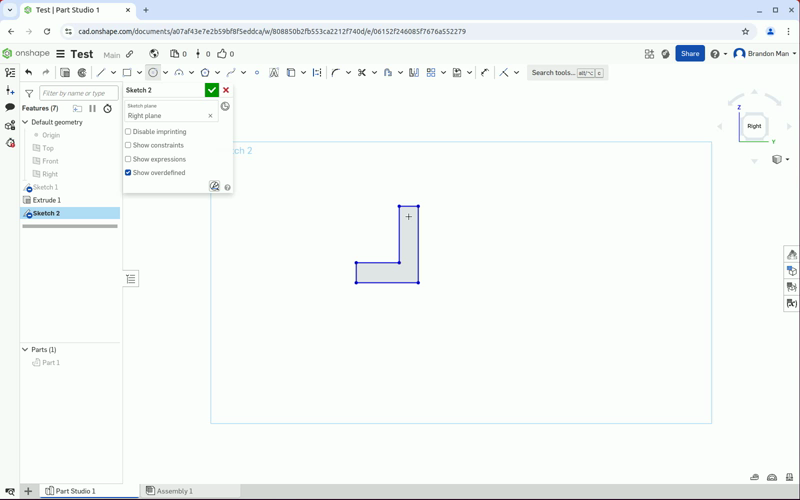
click(408, 216)
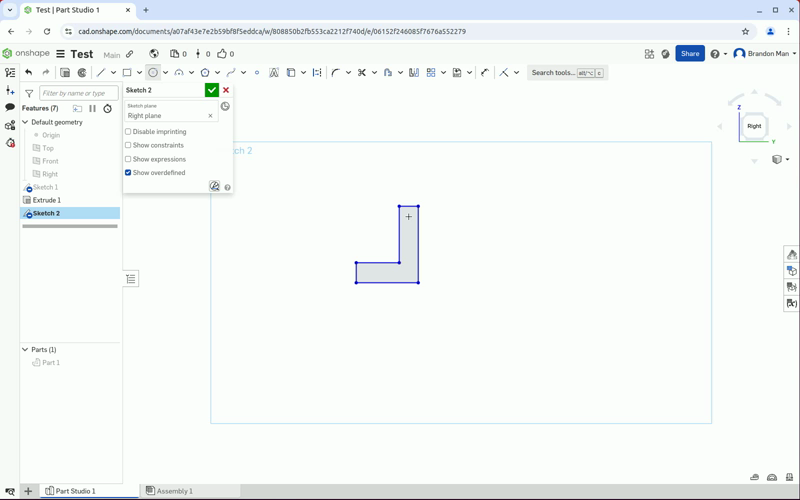
key_up(shift)
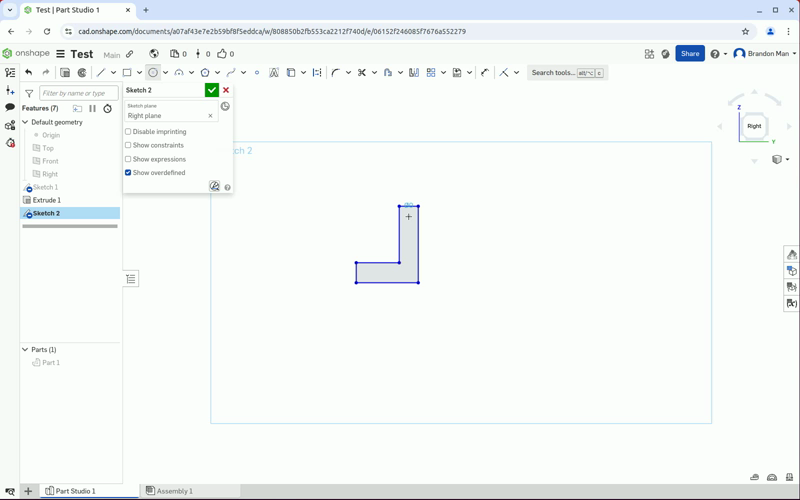
mouse_move(413, 216)
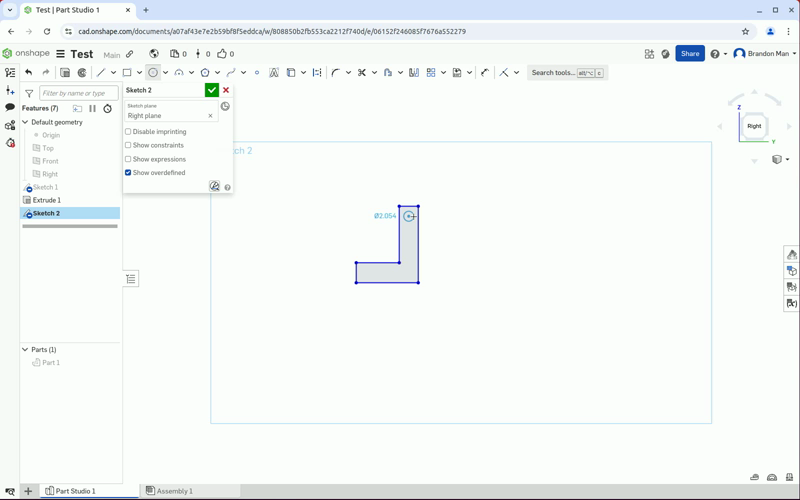
click(413, 216)
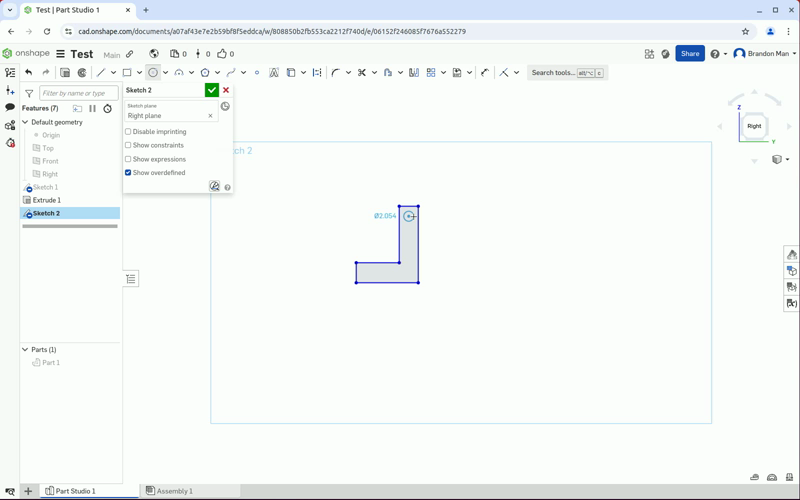
key(esc)
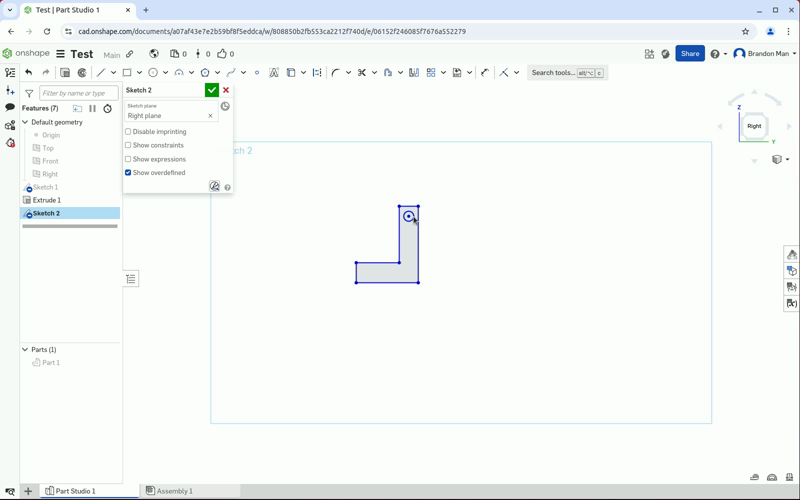
mouse_move(401, 237)
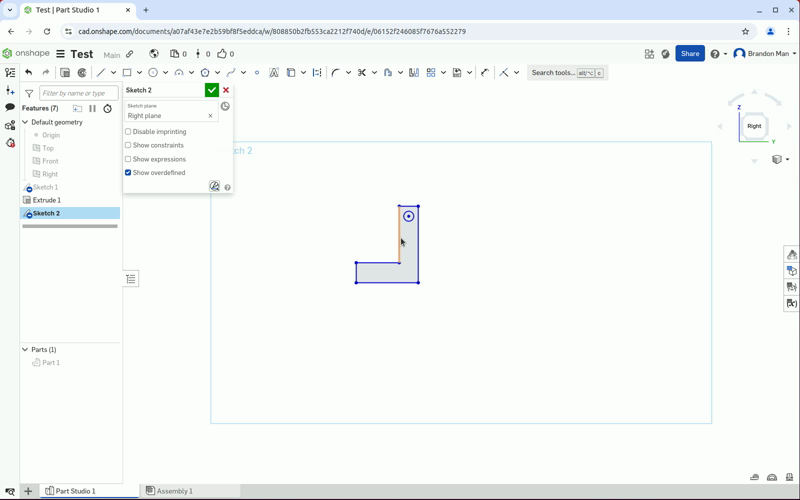
click(401, 237)
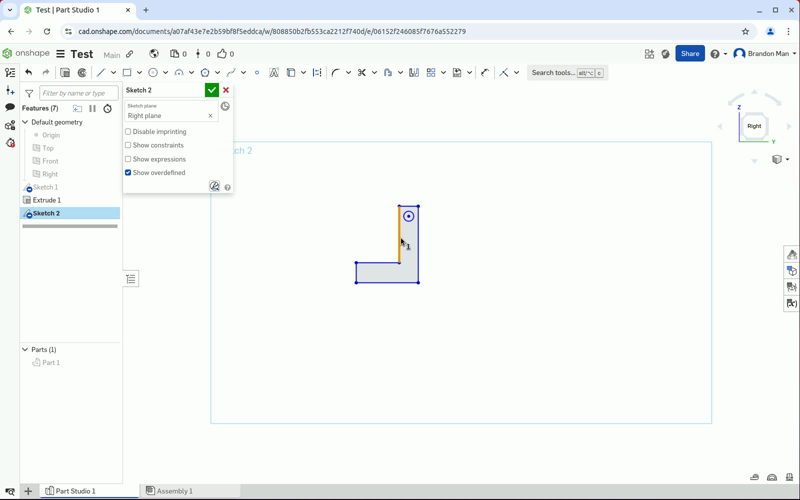
mouse_move(73, 352)
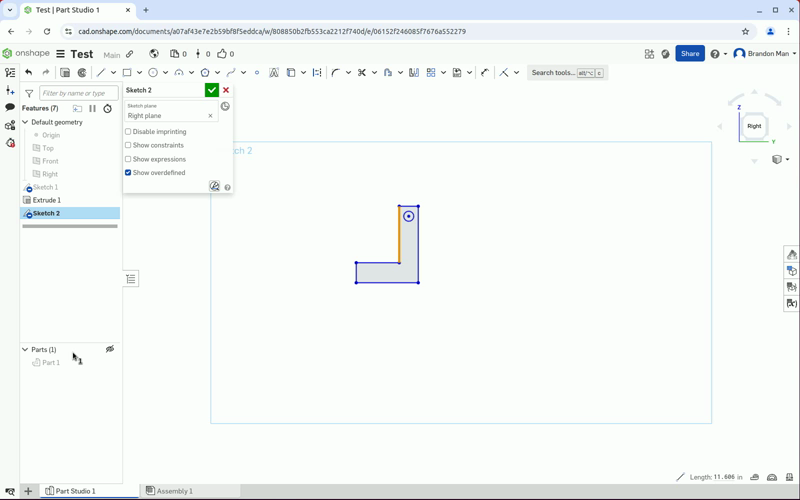
key(shift+y)
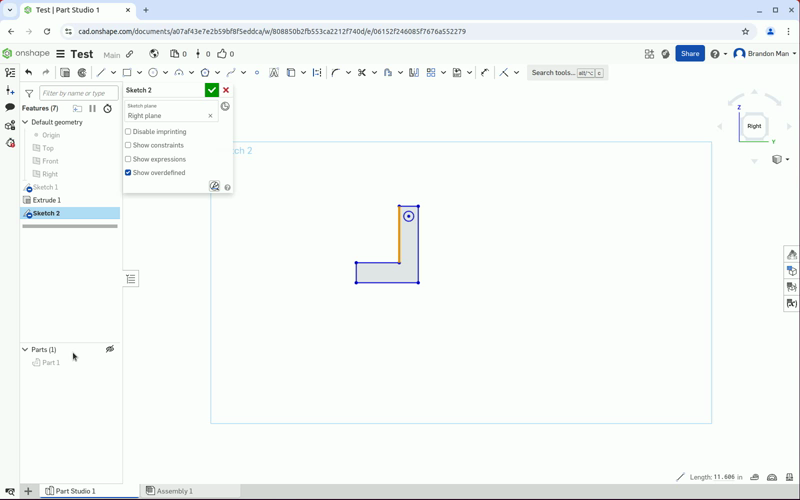
key(shift+e)
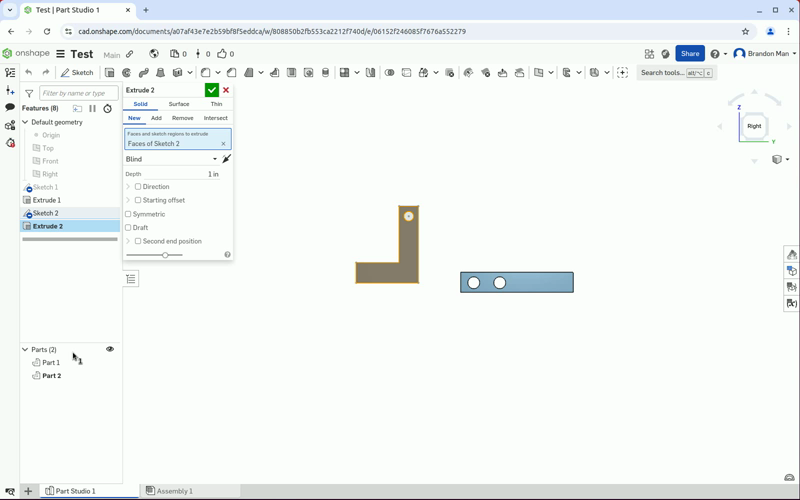
mouse_move(143, 106)
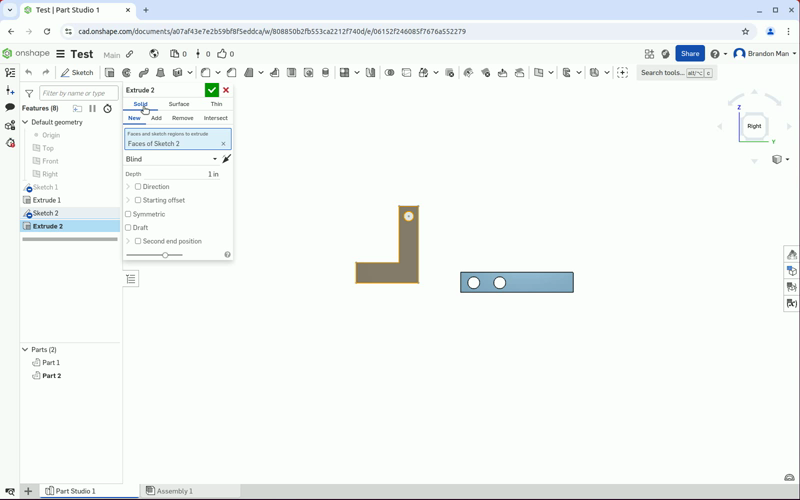
click(143, 106)
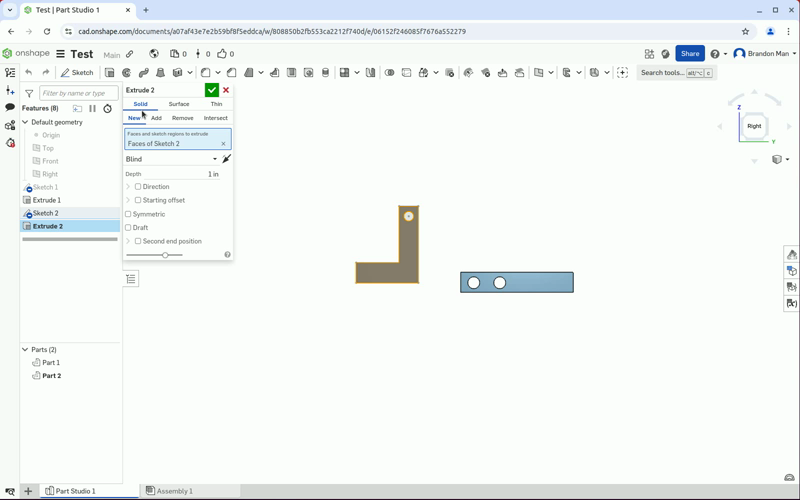
mouse_move(137, 120)
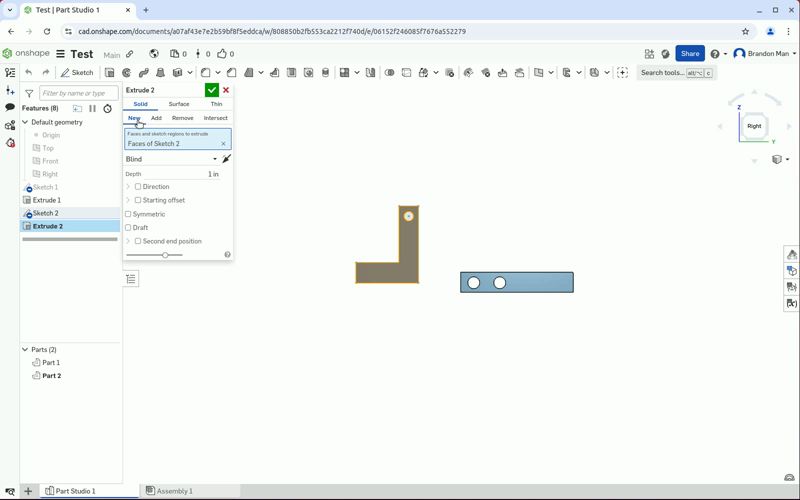
click(137, 120)
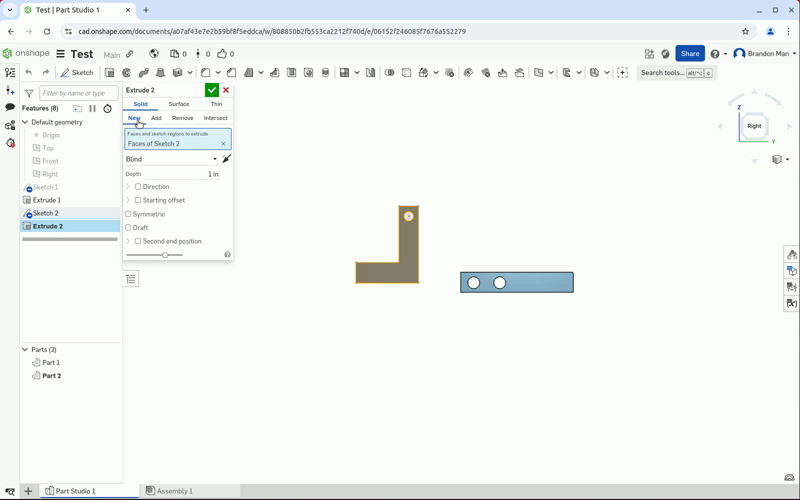
key(tab, 4)
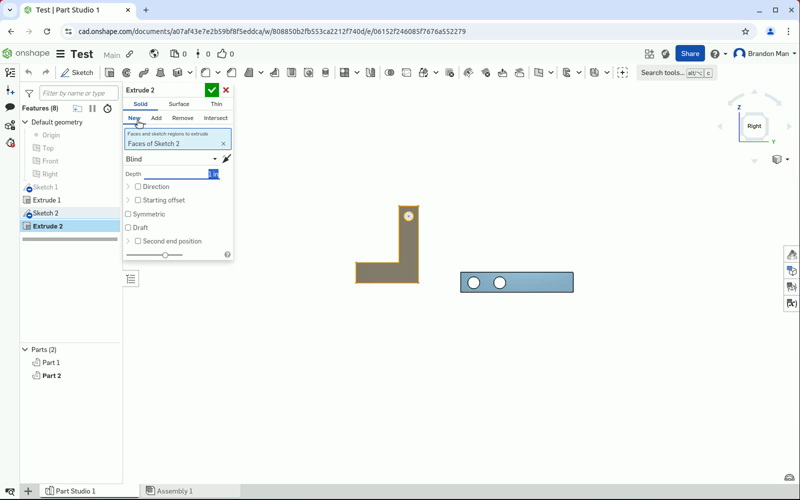
text(16.368)
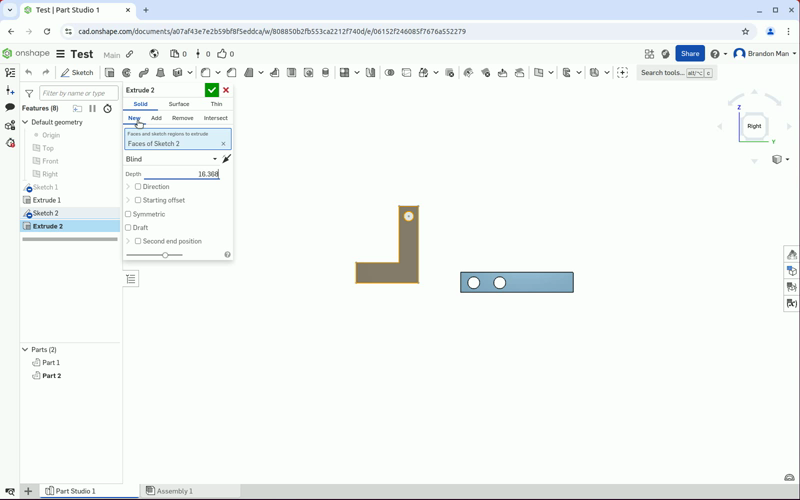
key(tab, 3)
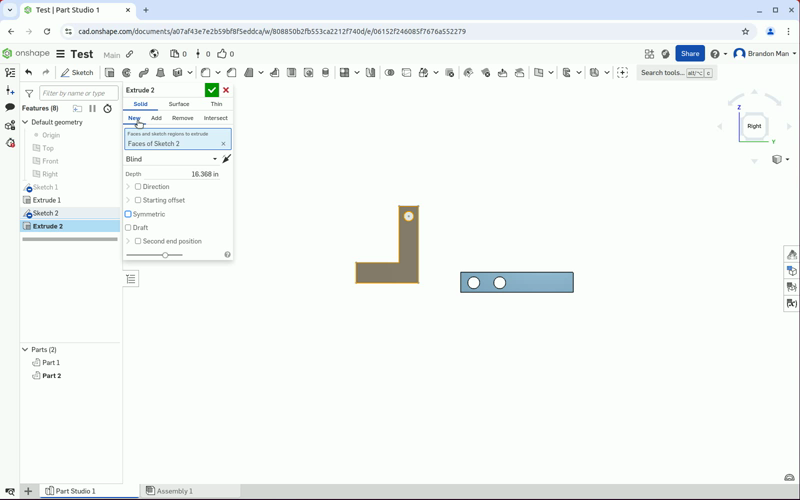
key(space)
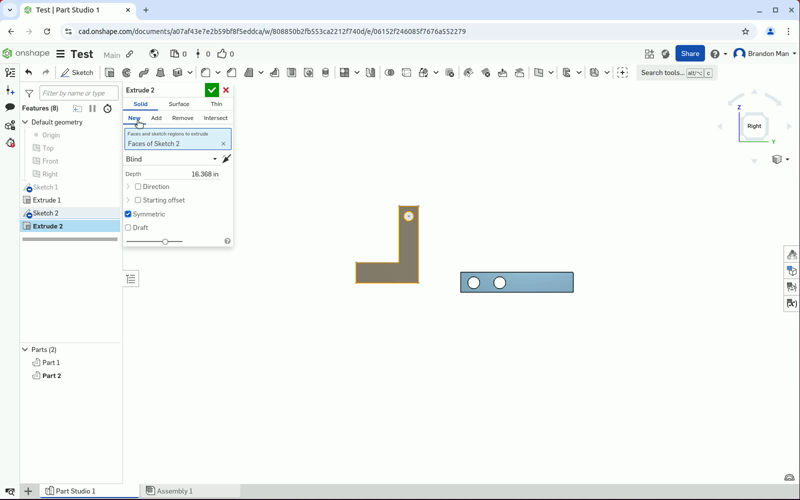
key(enter)
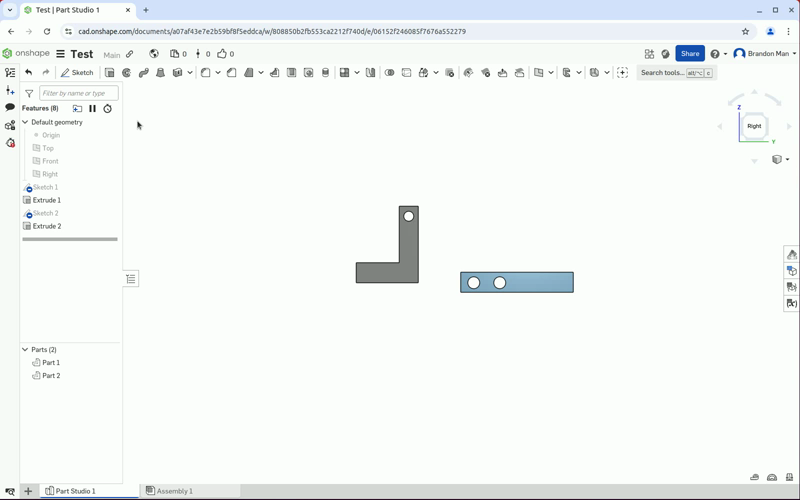
key(shift+h)
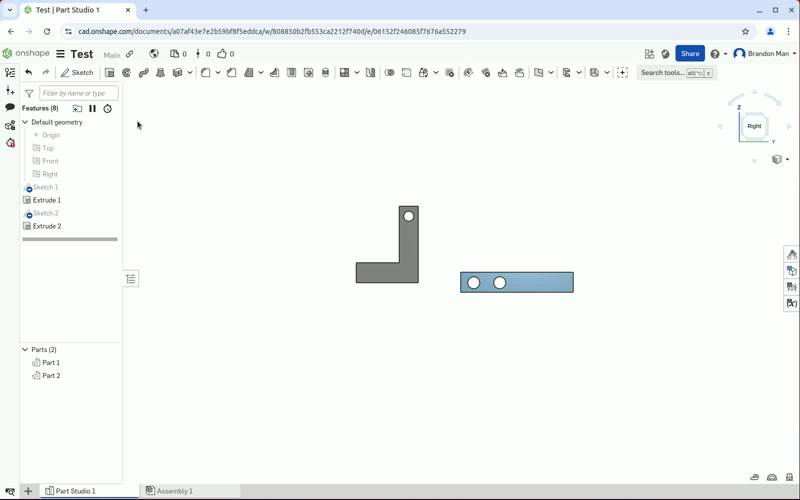
key(shift+h)
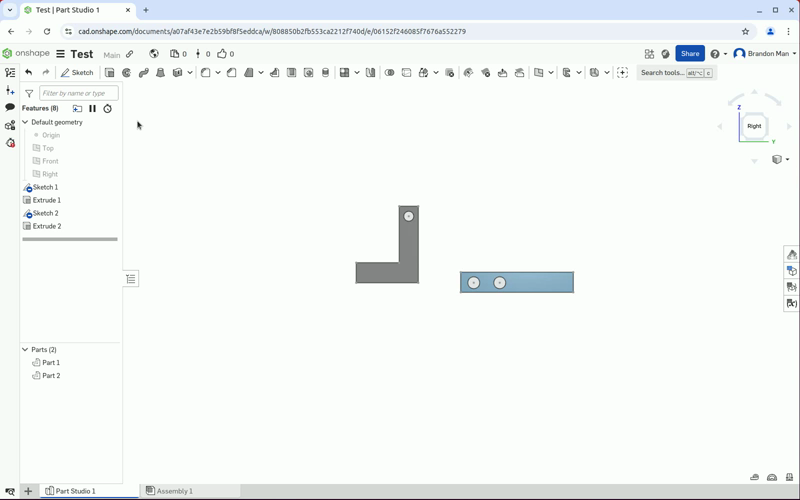
key(shift+7)
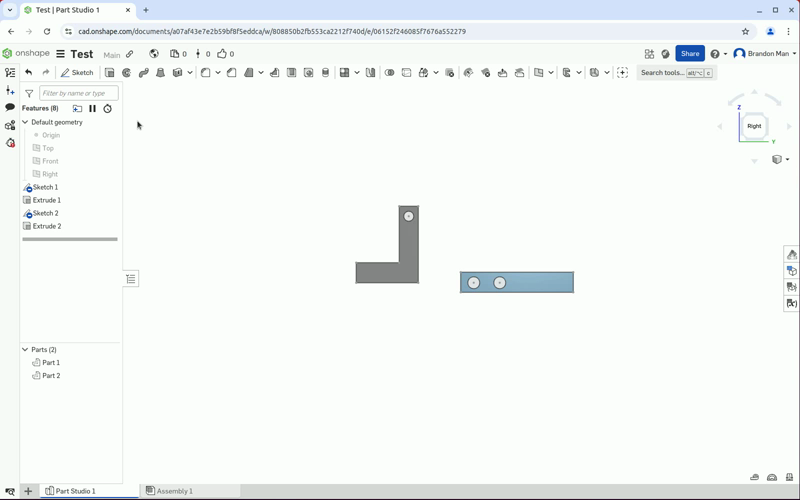
key(right, 2)
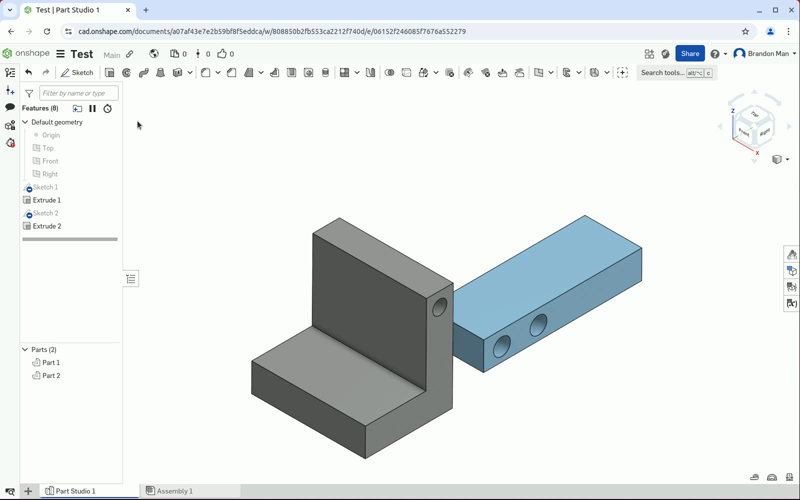
key(down, 2)
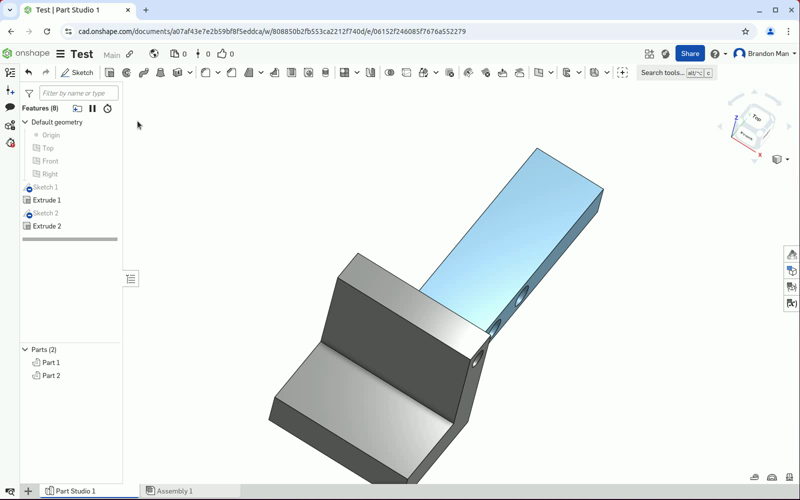
key(up, 2)
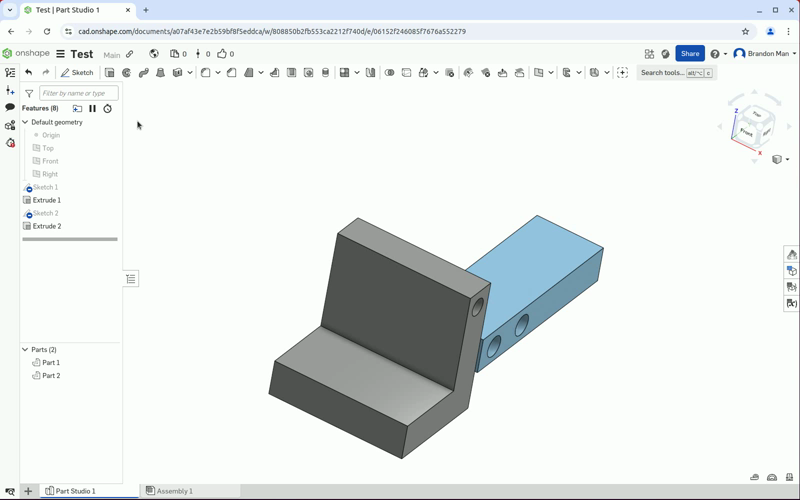
key(left, 2)
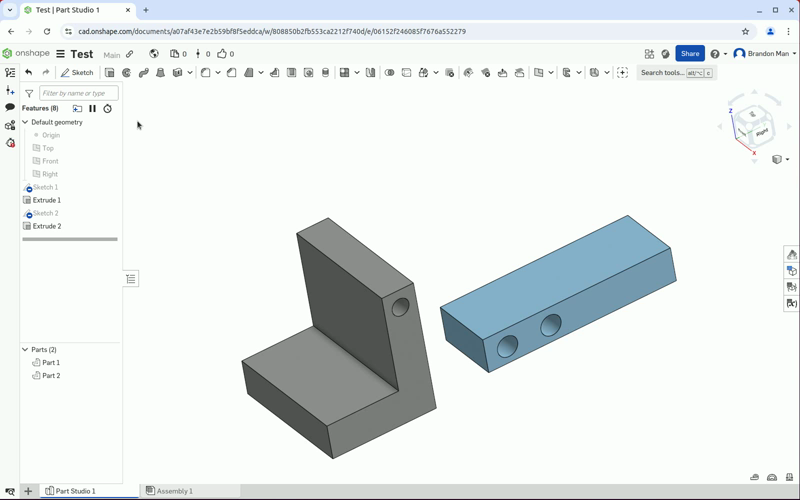
mouse_move(73, 189)
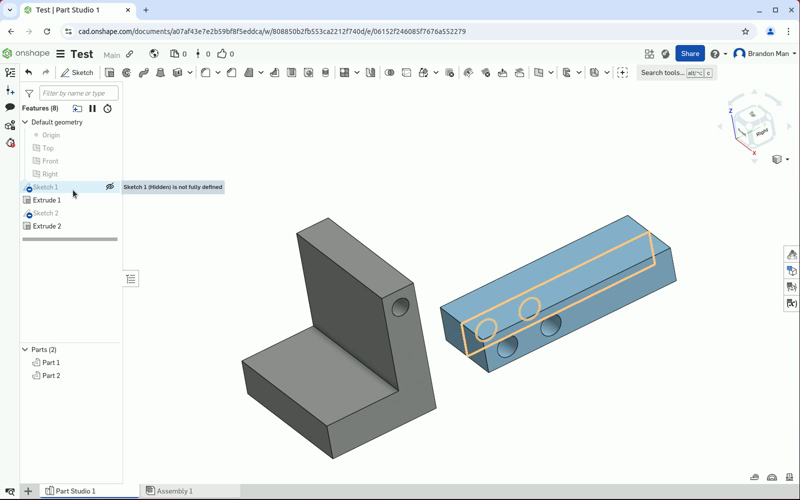
click(73, 189)